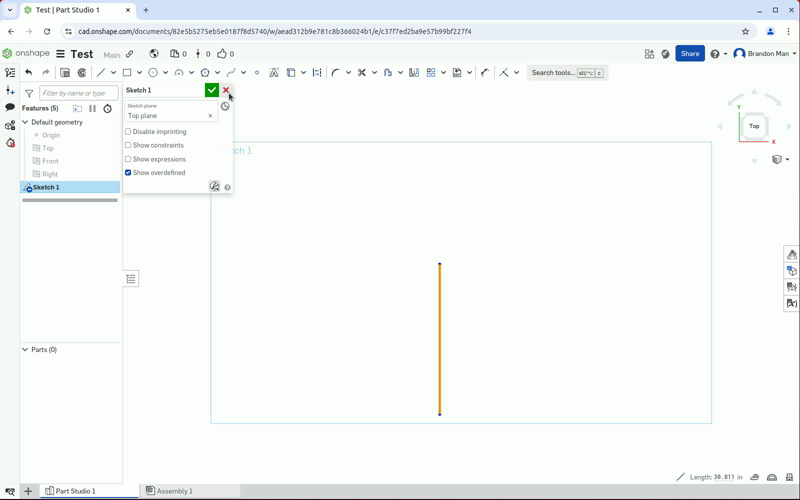
key(shift+h)
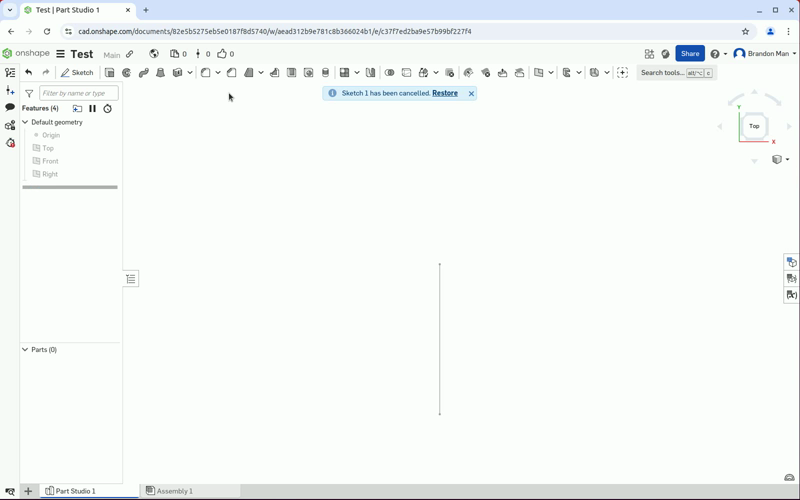
mouse_move(73, 352)
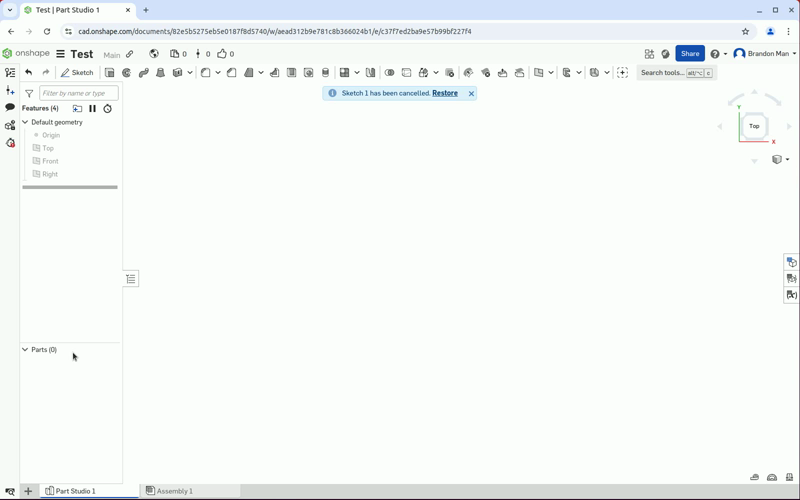
key(y)
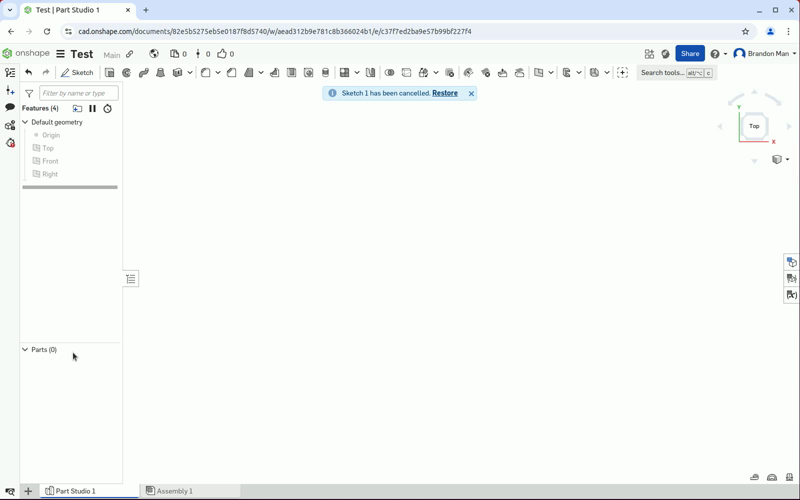
key(shift+p)
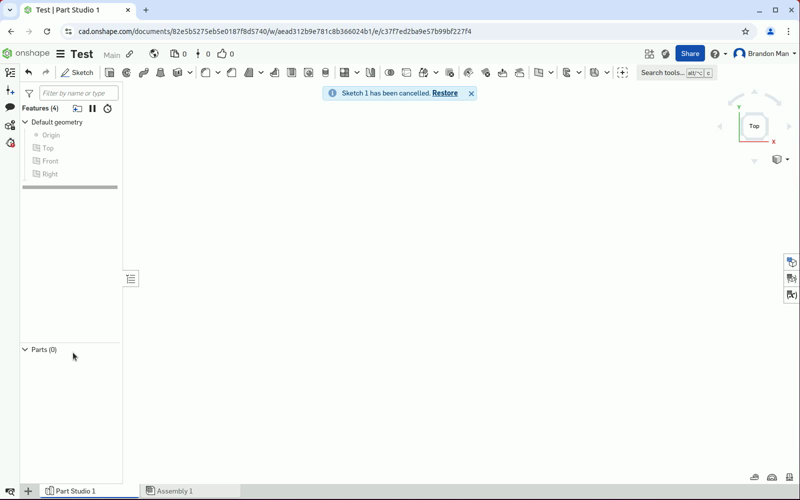
key(space)
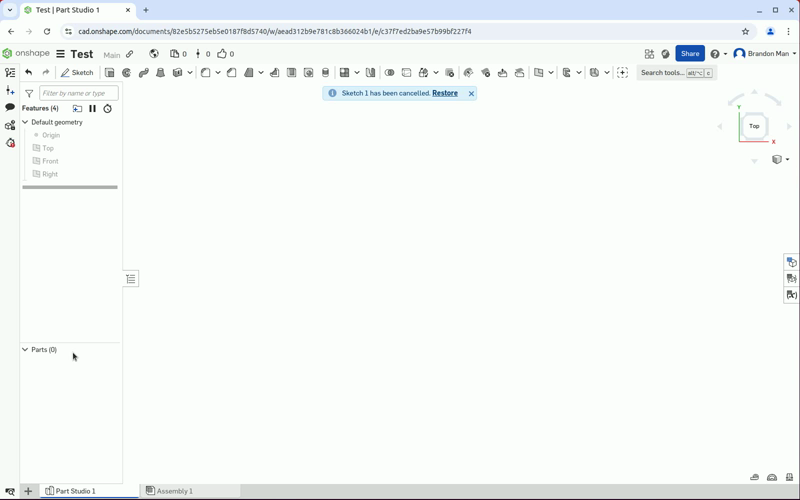
key_down(shift)
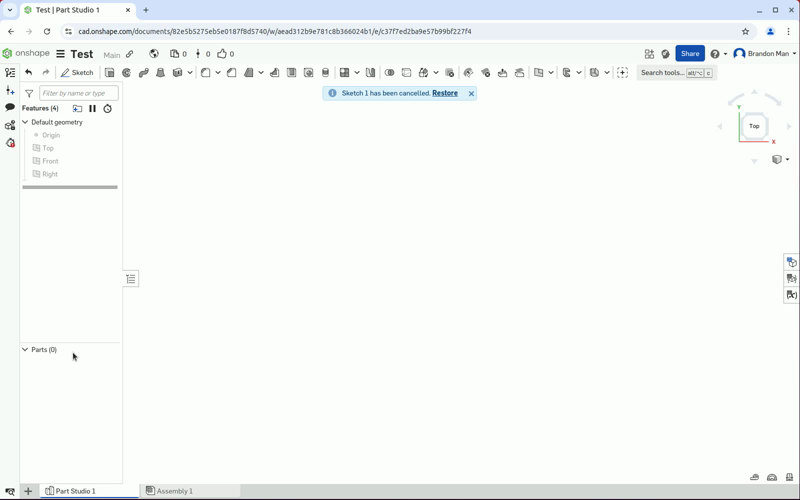
key(up)
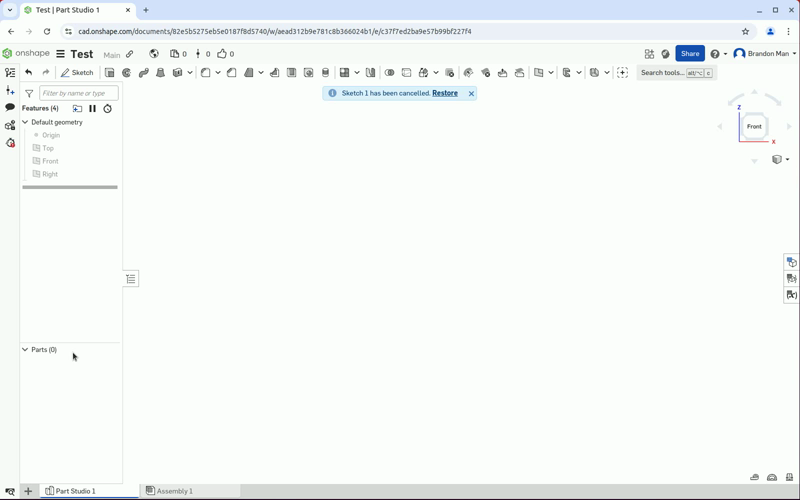
key_up(shift)
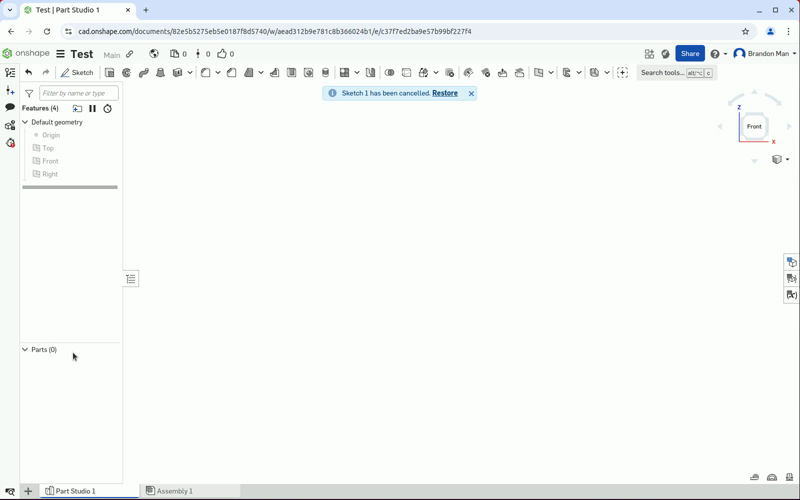
key(space)
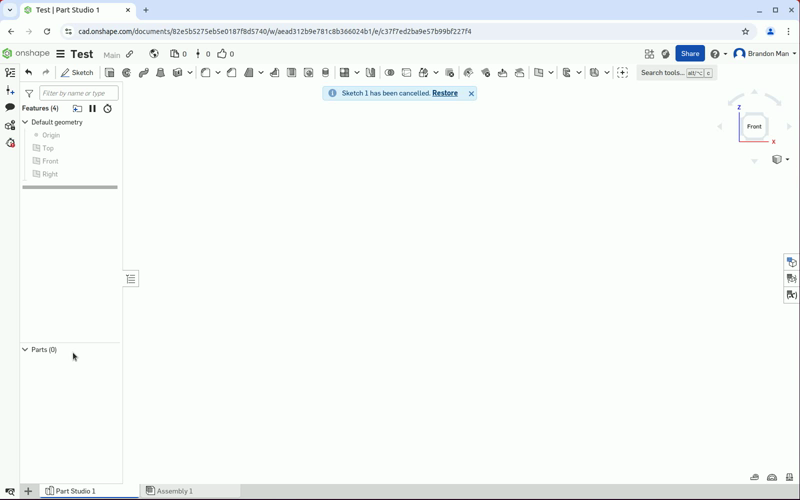
key_down(shift)
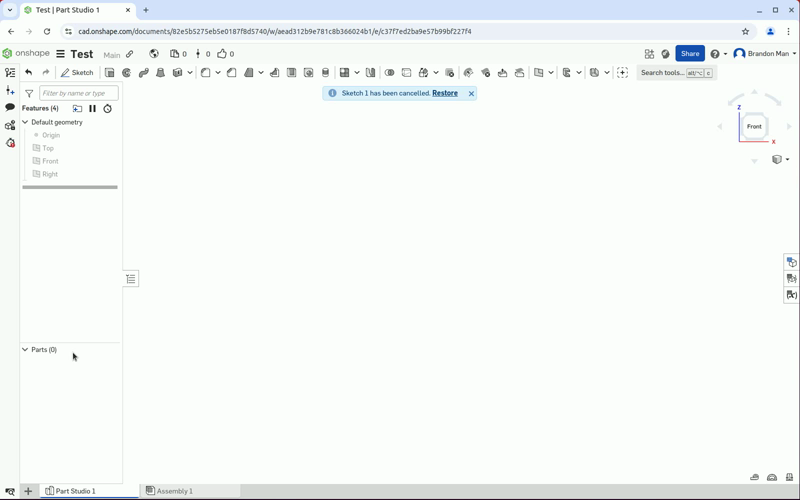
key(left)
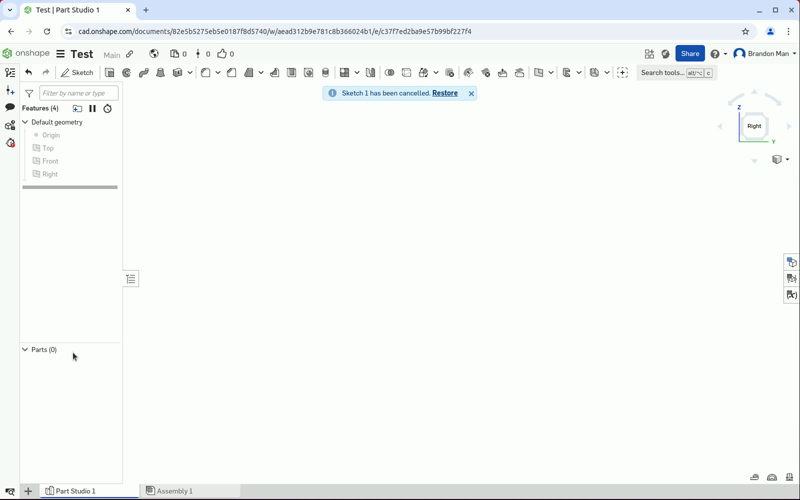
key_up(shift)
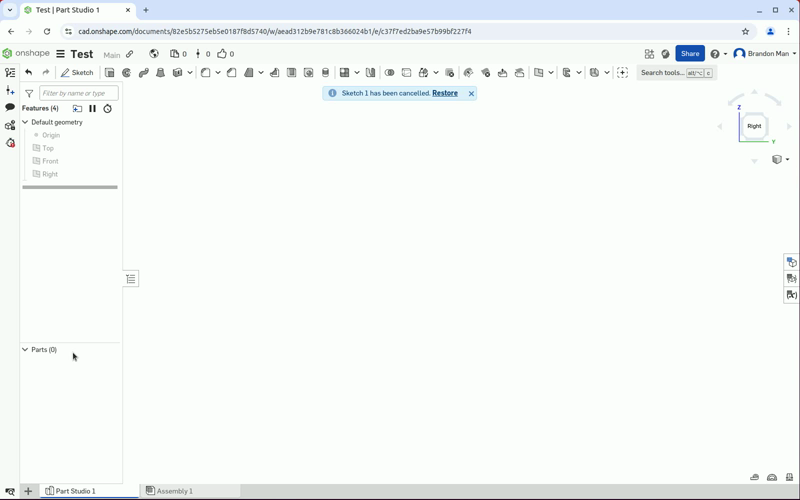
mouse_move(73, 352)
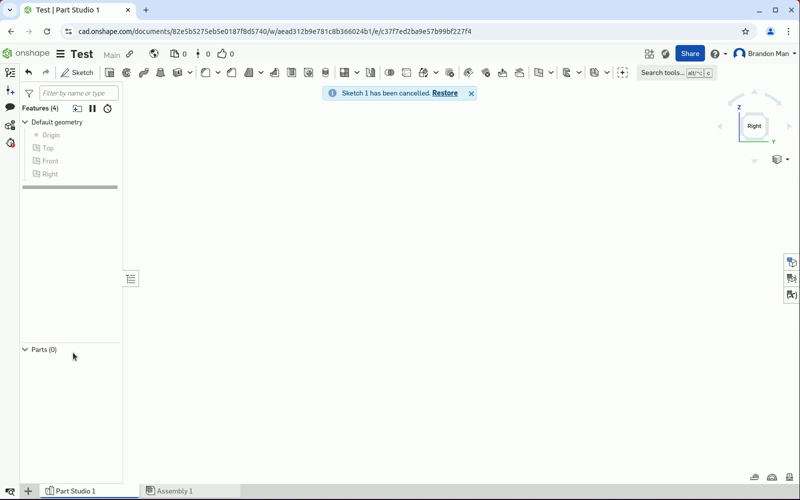
key(shift+y)
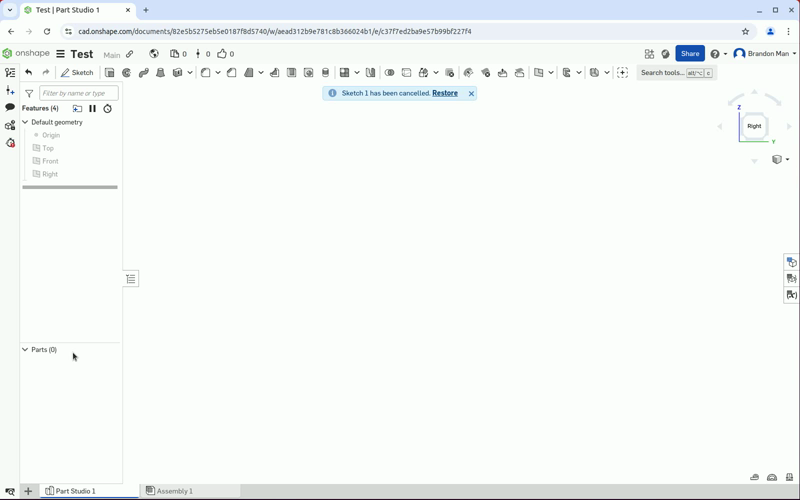
key(shift+s)
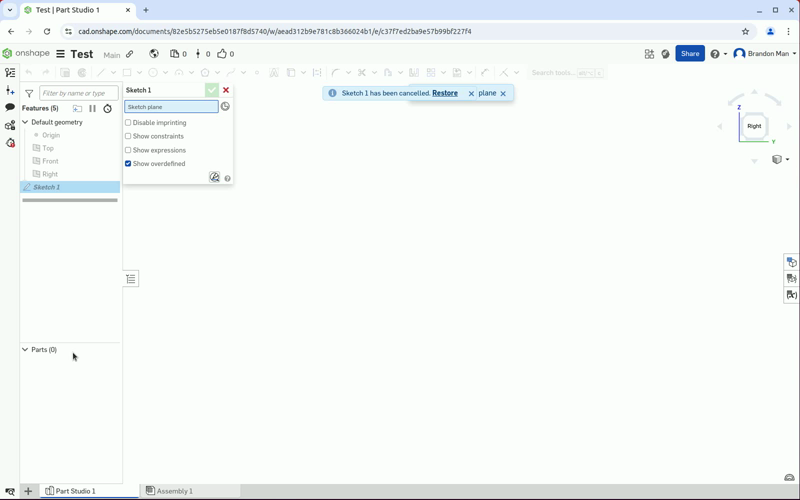
mouse_move(73, 176)
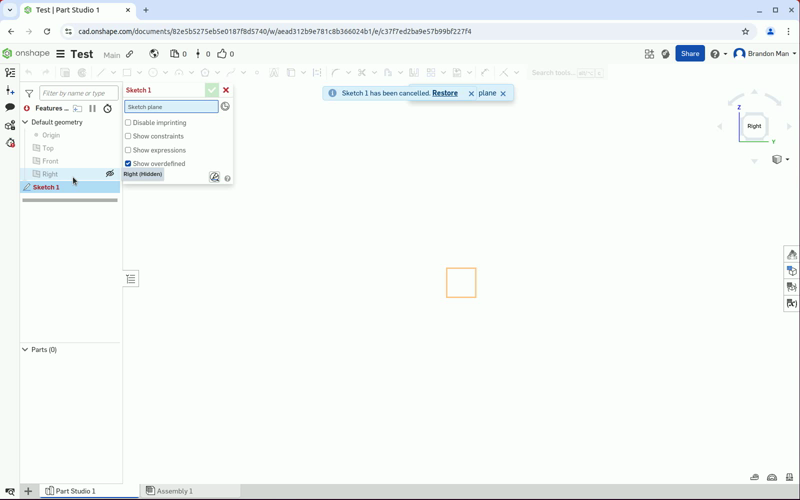
click(73, 176)
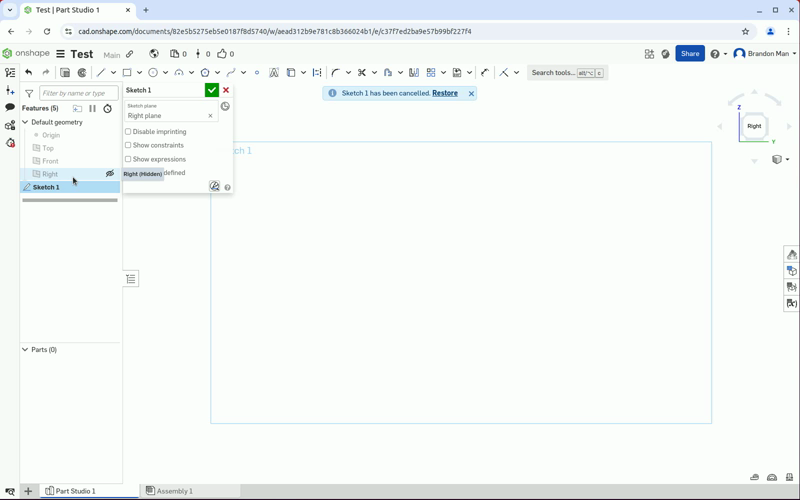
mouse_move(73, 352)
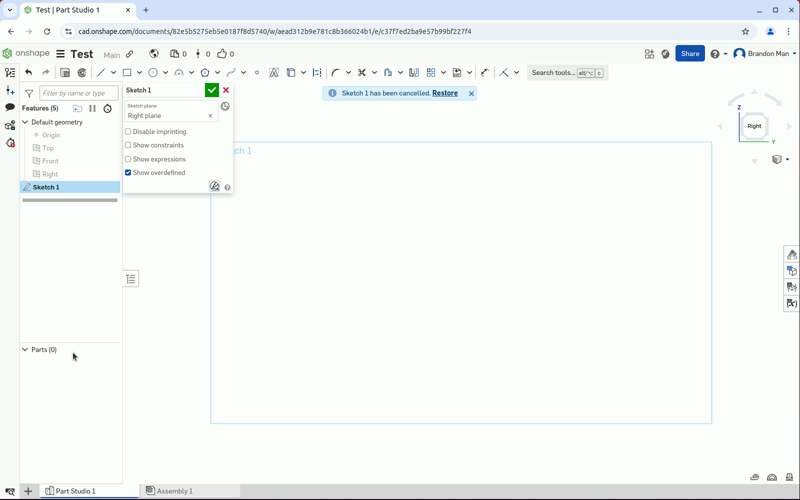
key(y)
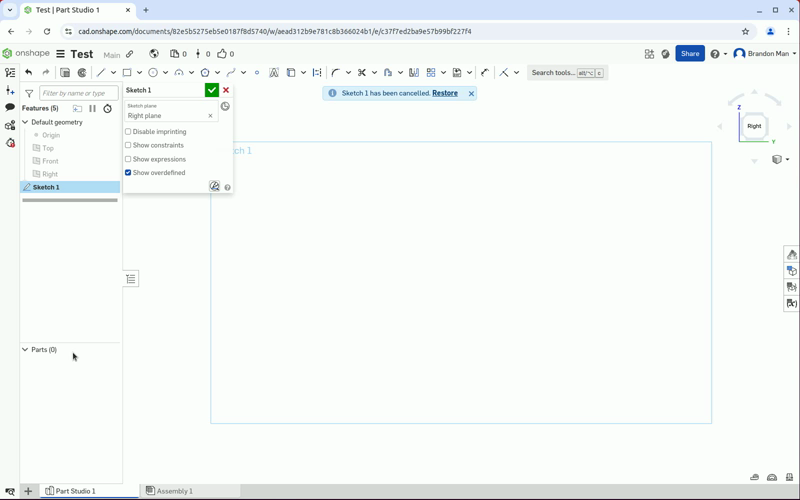
key(c)
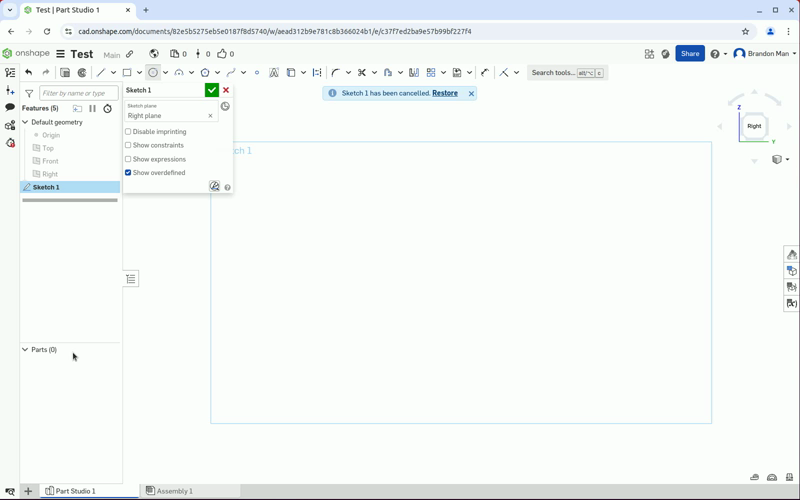
key_down(shift)
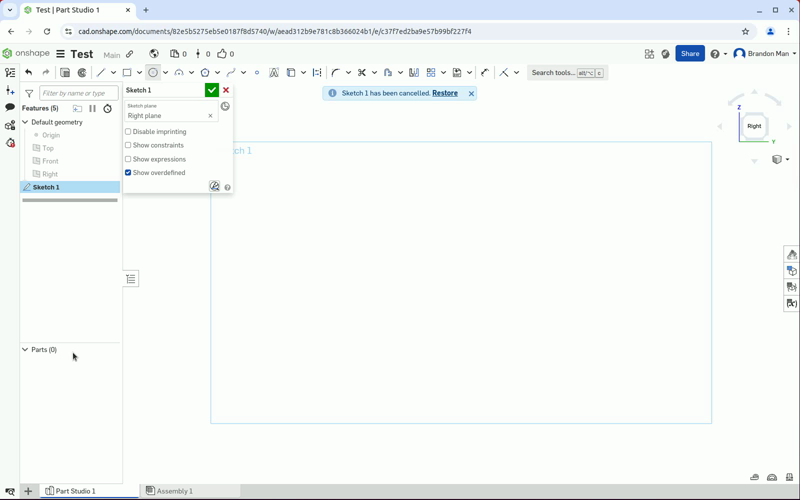
mouse_move(461, 282)
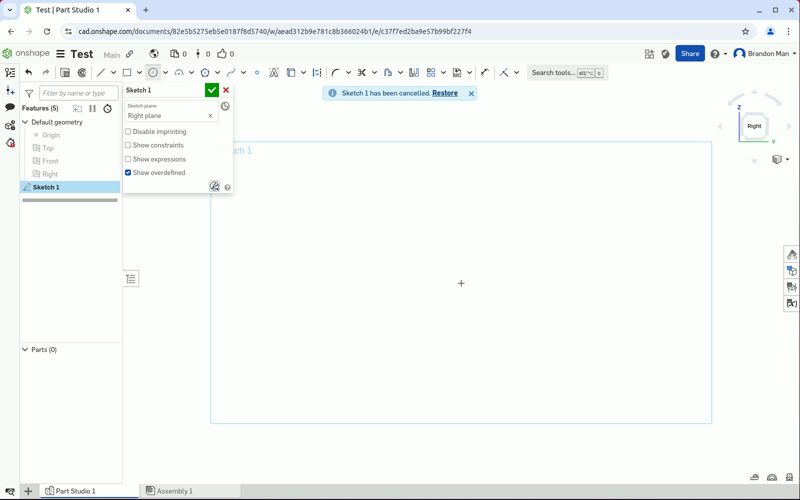
click(461, 282)
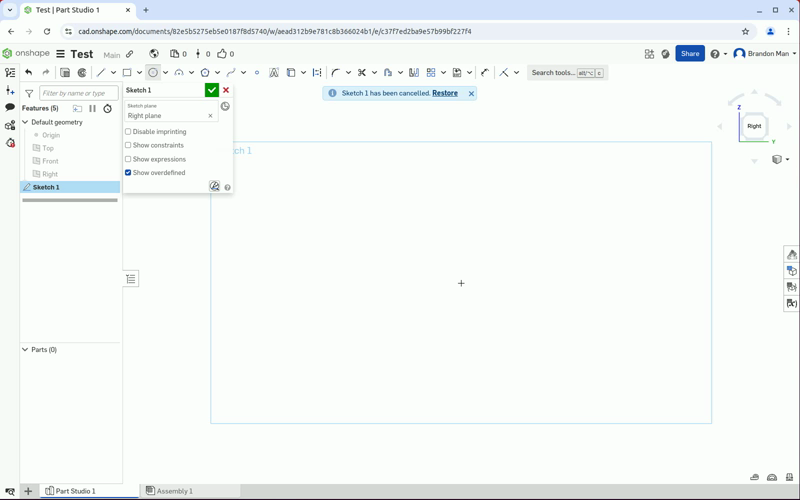
key_up(shift)
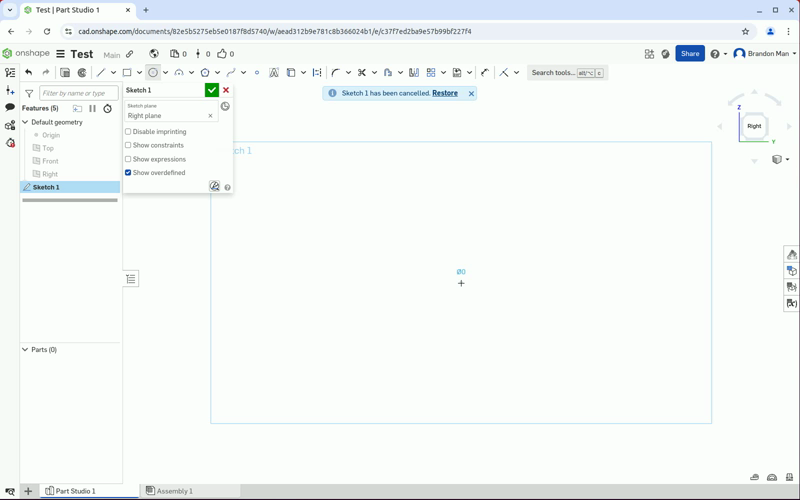
mouse_move(499, 282)
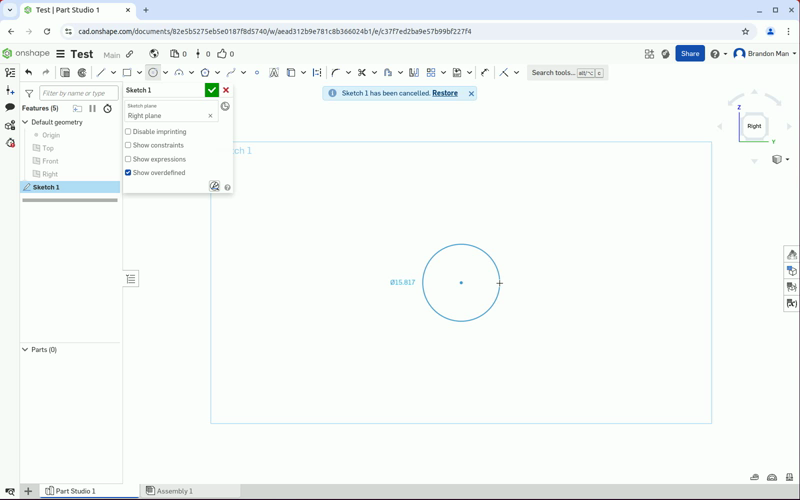
click(499, 282)
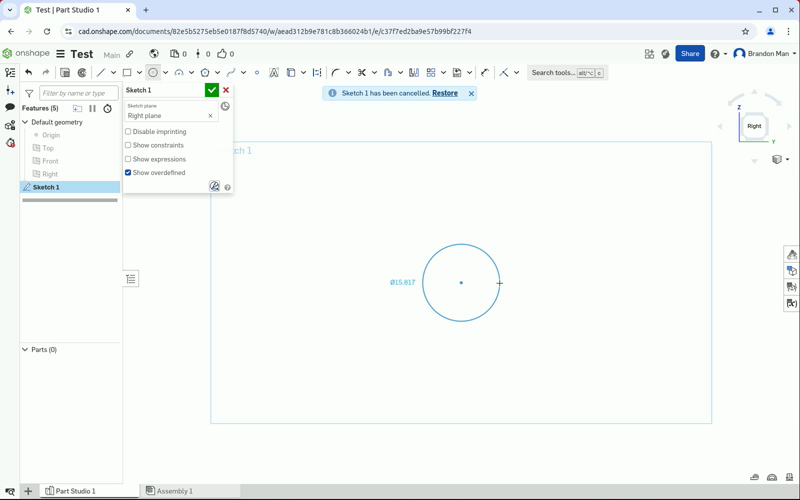
key(esc)
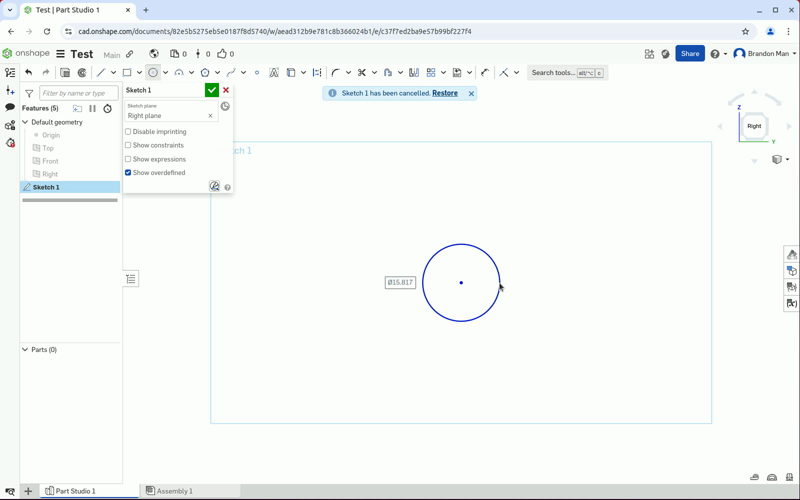
key(c)
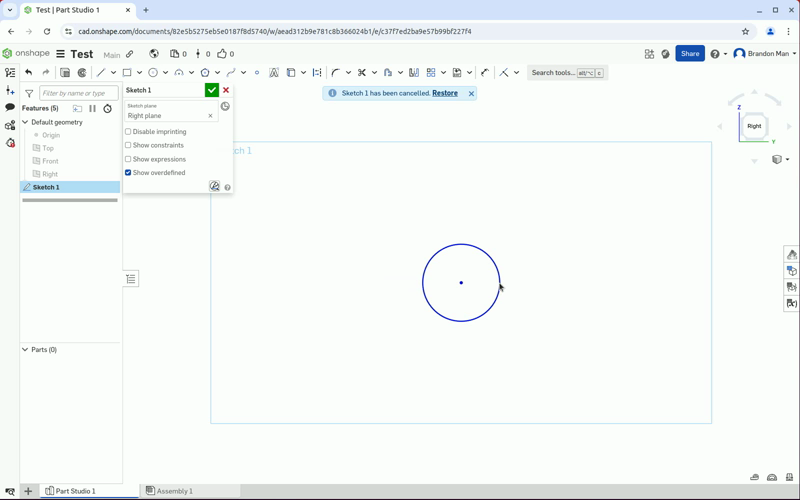
key_down(shift)
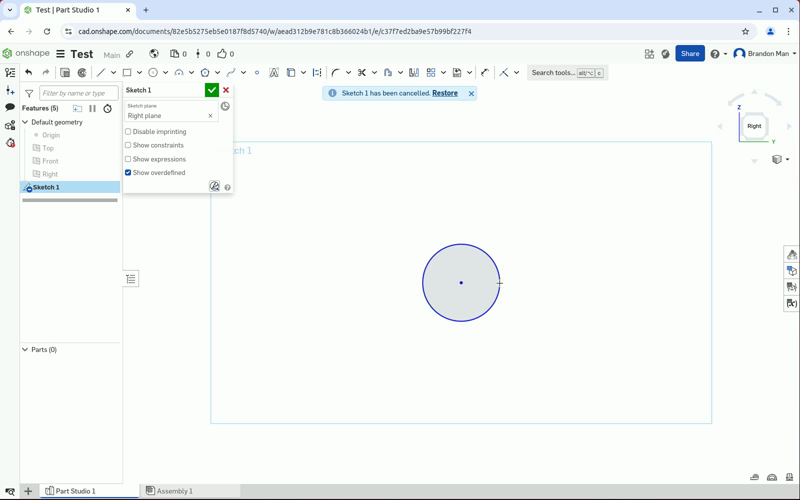
mouse_move(461, 282)
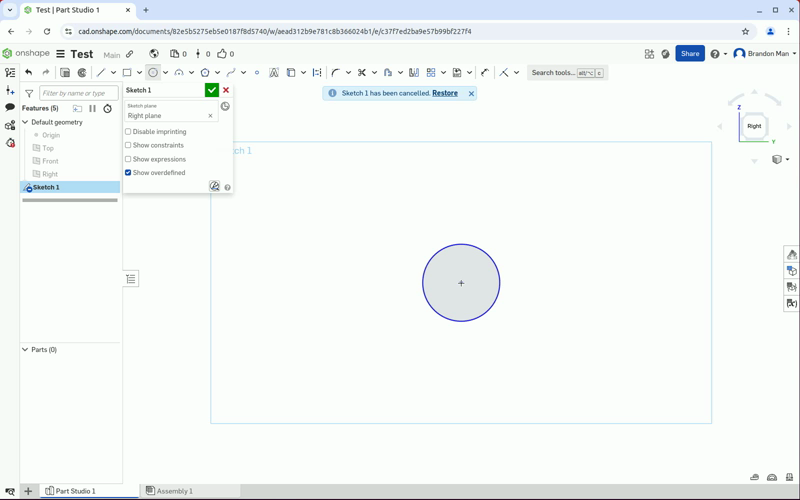
click(461, 282)
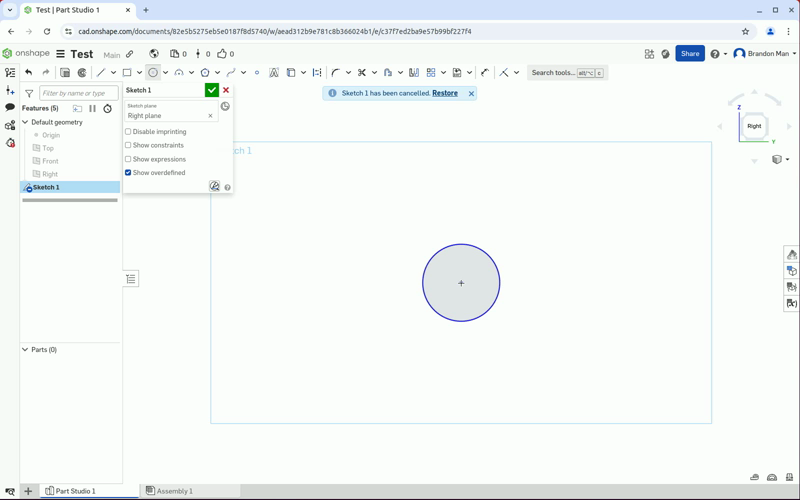
key_up(shift)
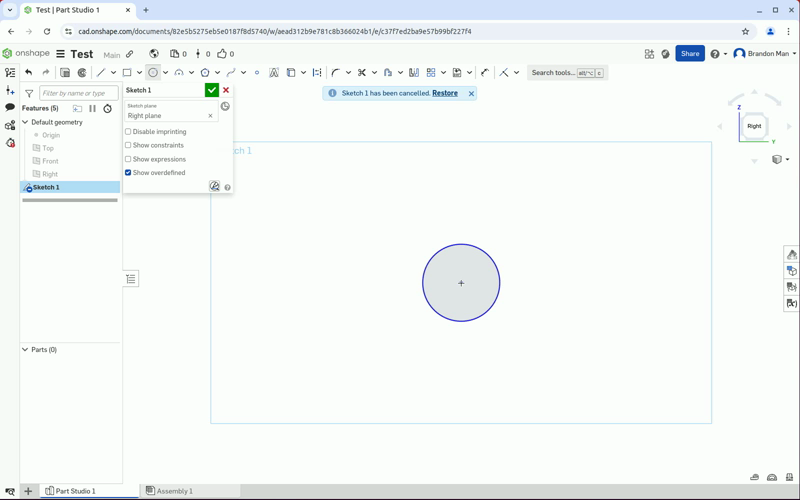
mouse_move(472, 282)
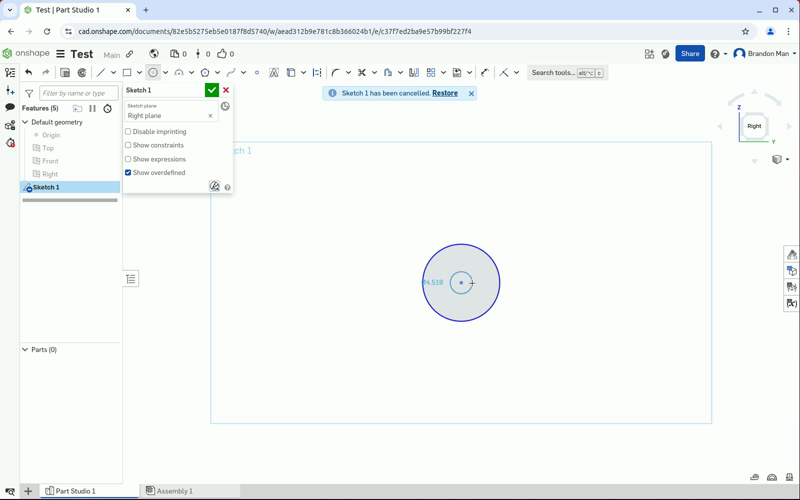
click(472, 282)
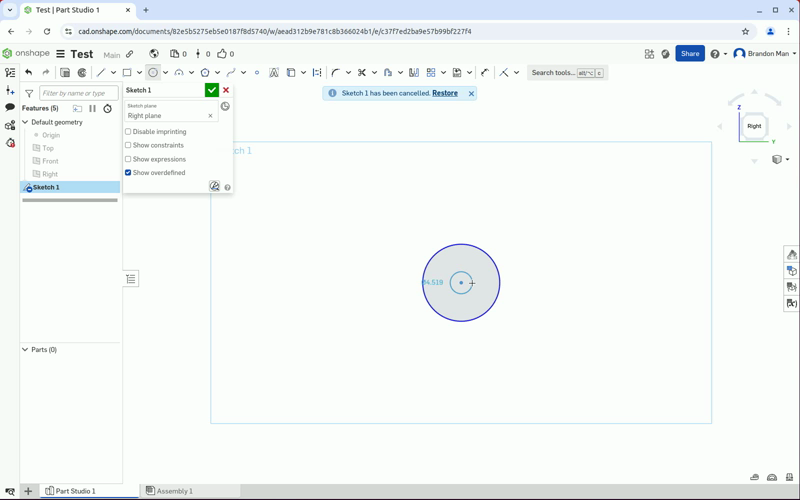
key(esc)
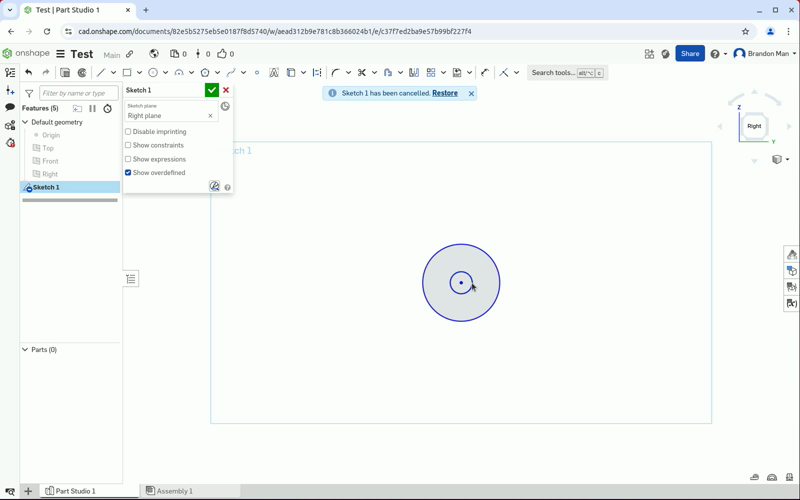
mouse_move(449, 305)
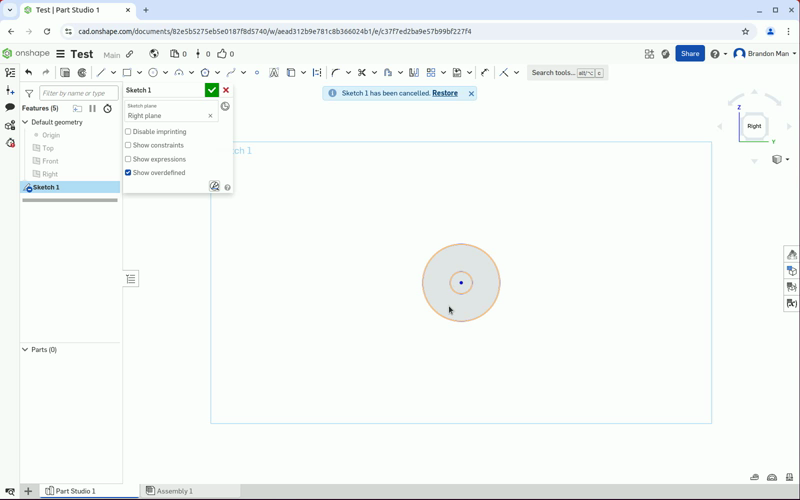
click(449, 305)
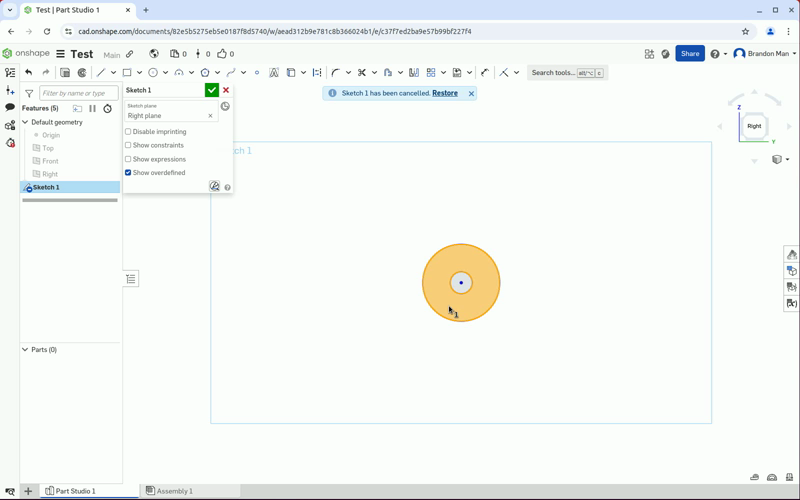
mouse_move(73, 352)
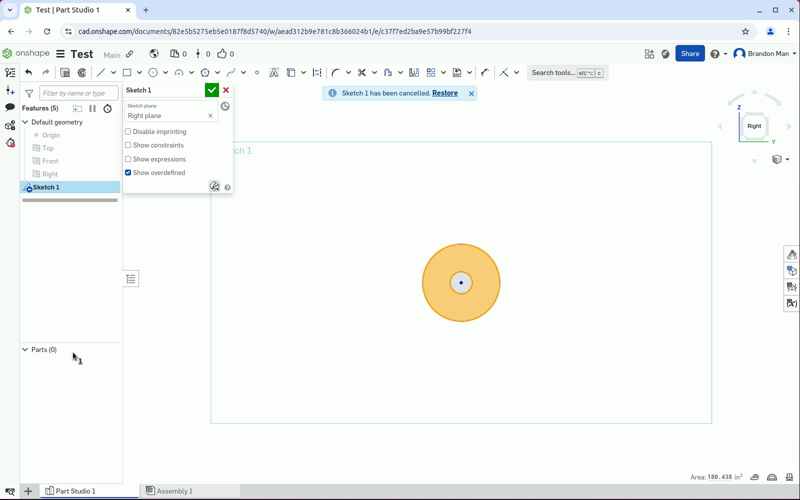
key(shift+y)
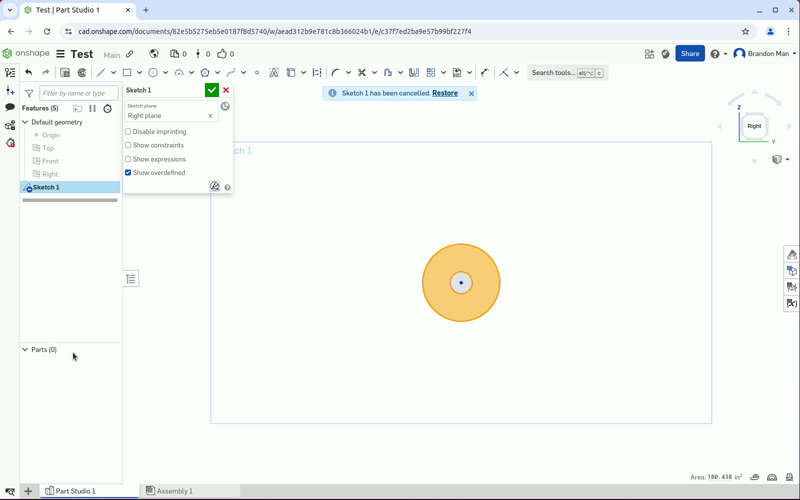
key(shift+e)
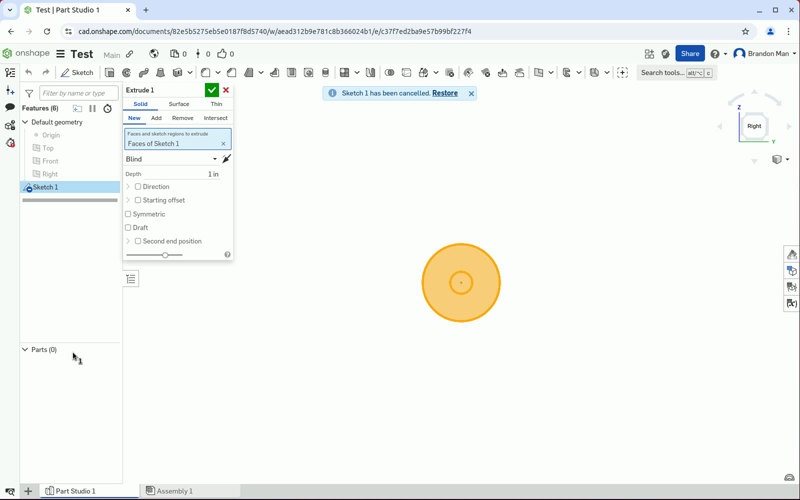
mouse_move(143, 106)
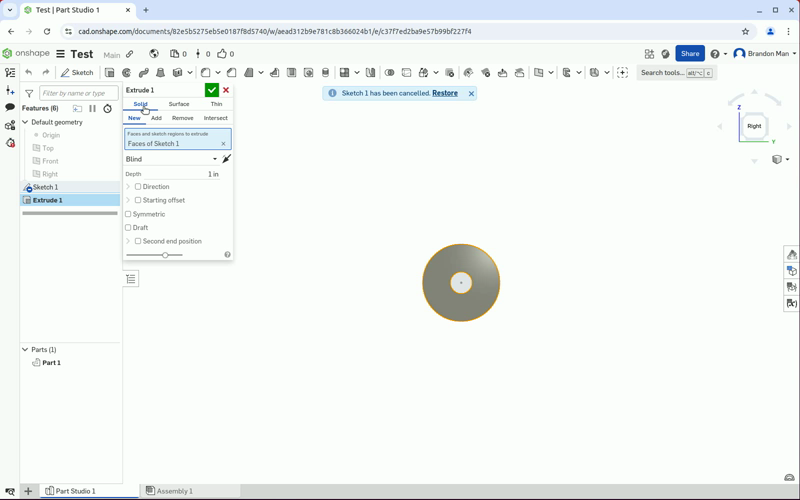
click(143, 106)
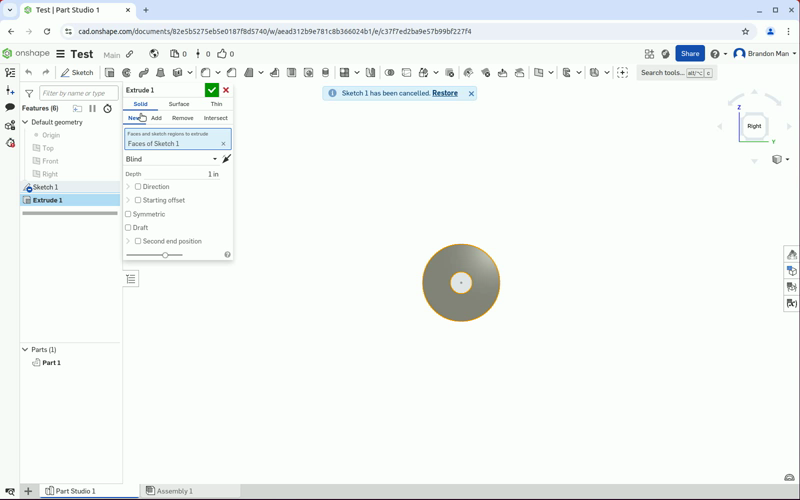
mouse_move(137, 120)
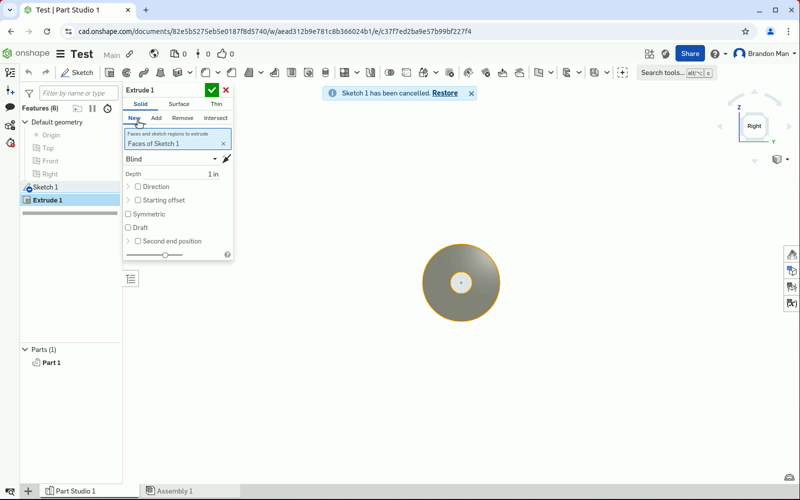
click(137, 120)
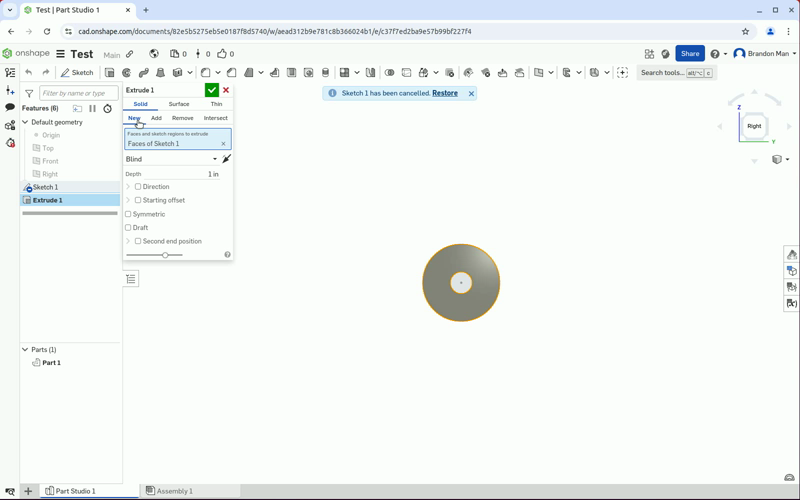
key(tab, 4)
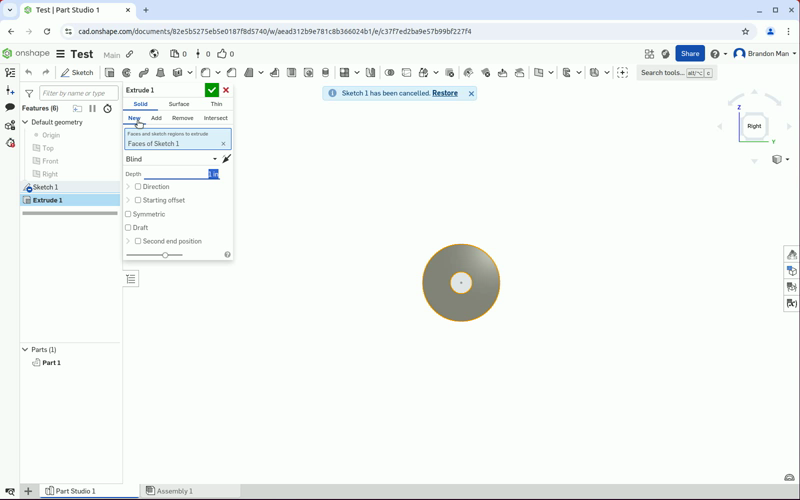
text(23.108)
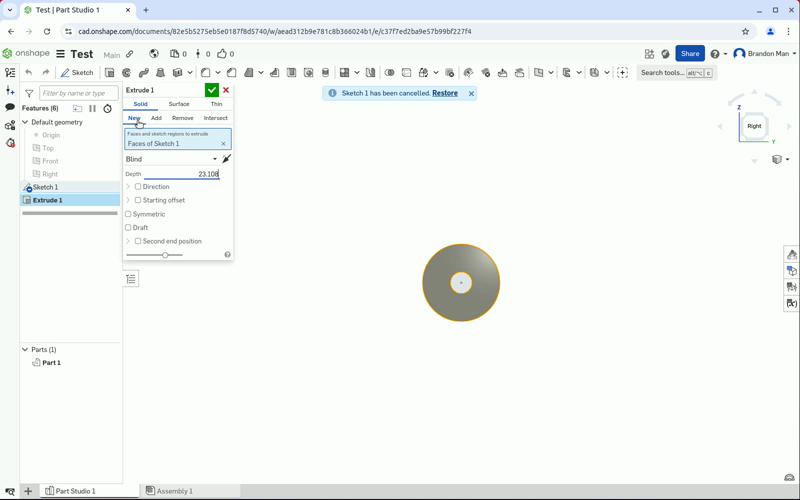
key(enter)
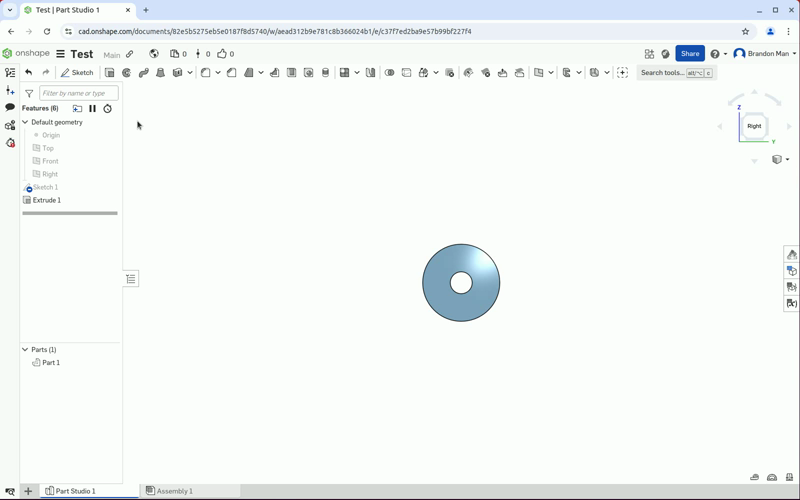
key(shift+h)
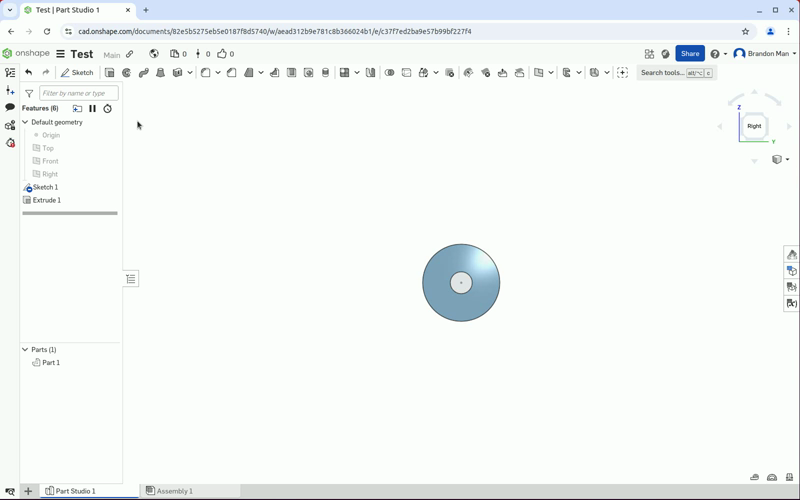
key(shift+h)
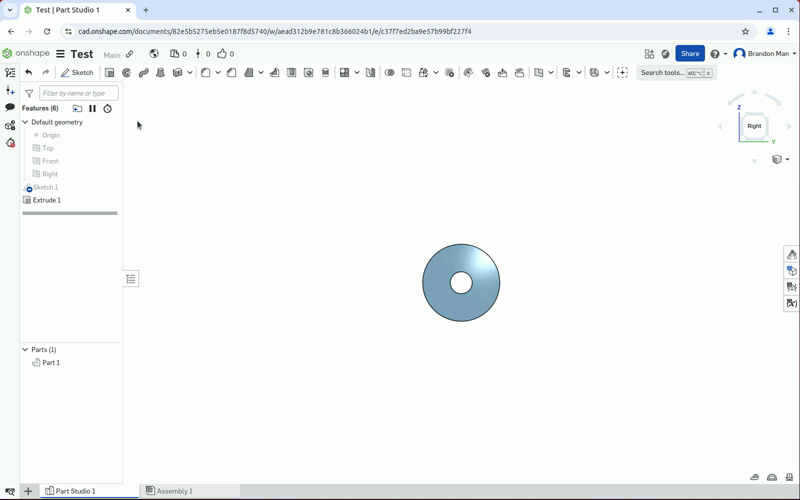
mouse_move(73, 189)
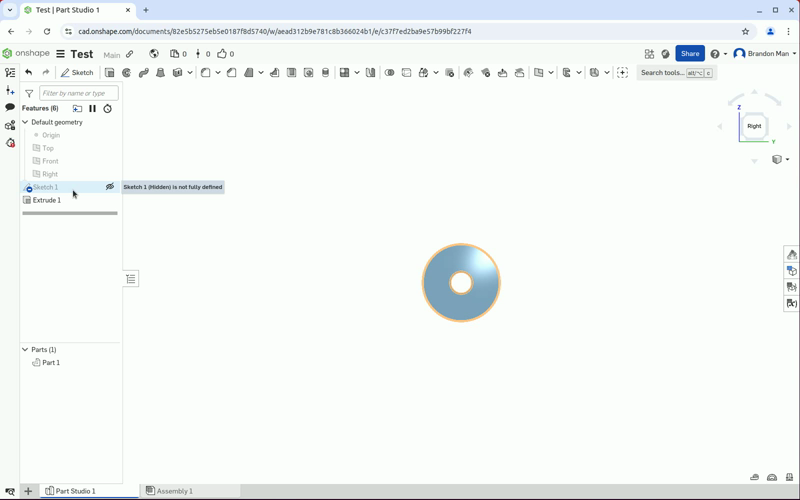
click(73, 189)
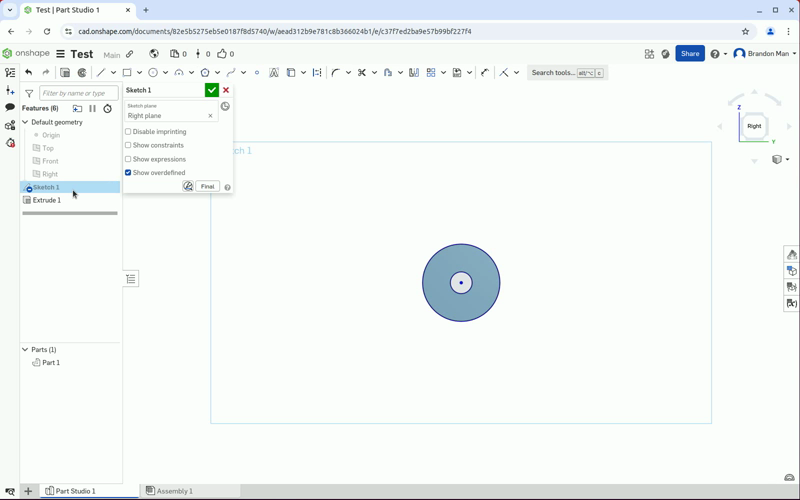
mouse_move(229, 92)
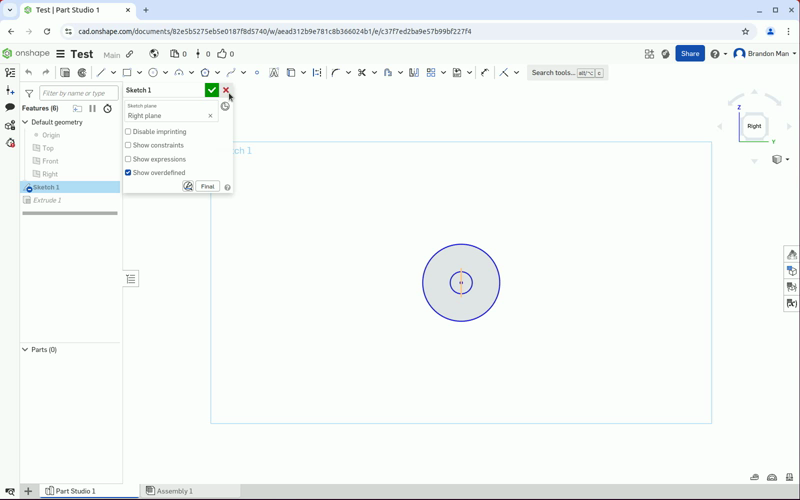
click(229, 92)
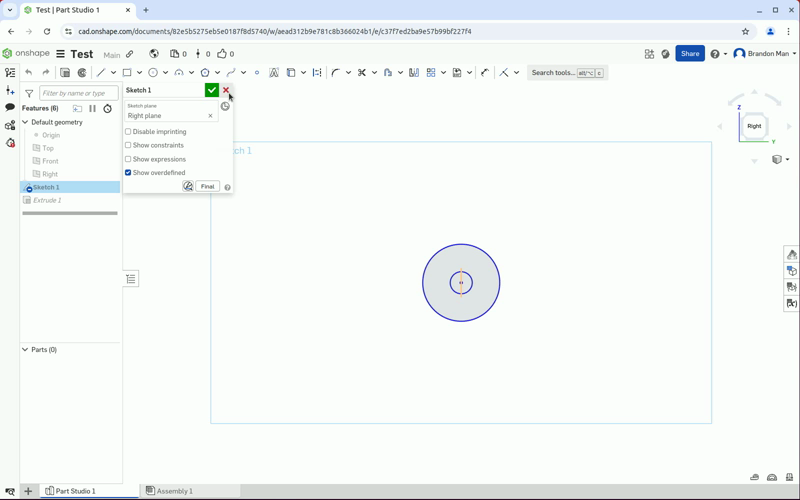
key(shift+s)
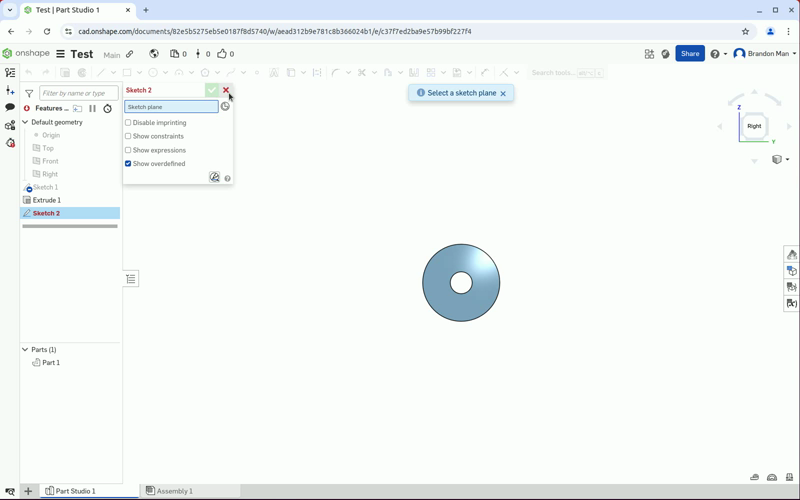
mouse_move(73, 176)
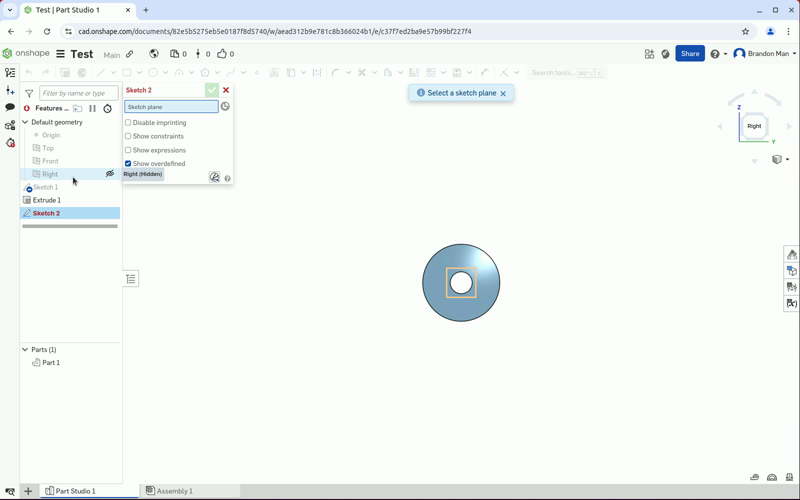
click(73, 176)
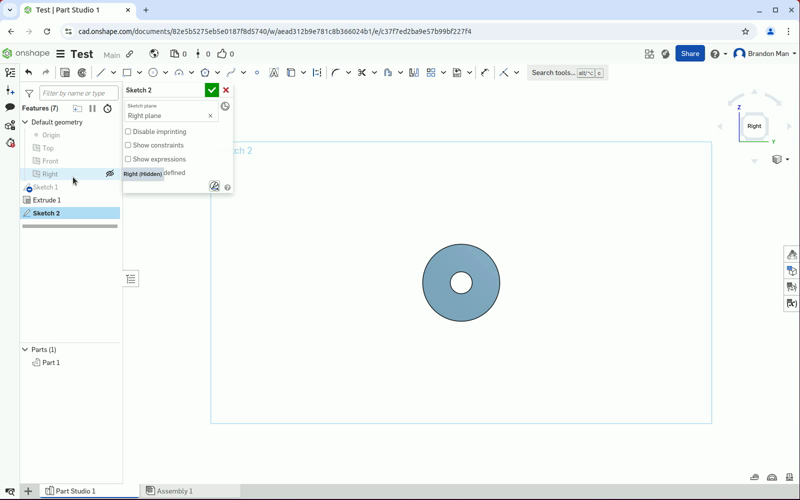
mouse_move(73, 352)
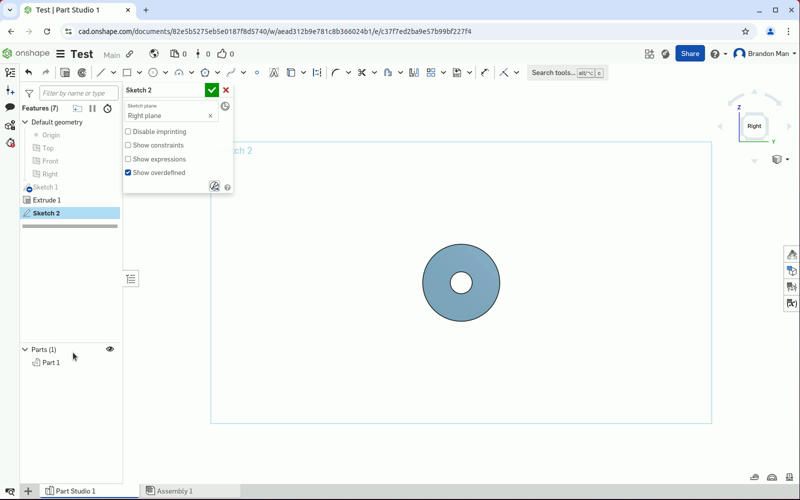
key(y)
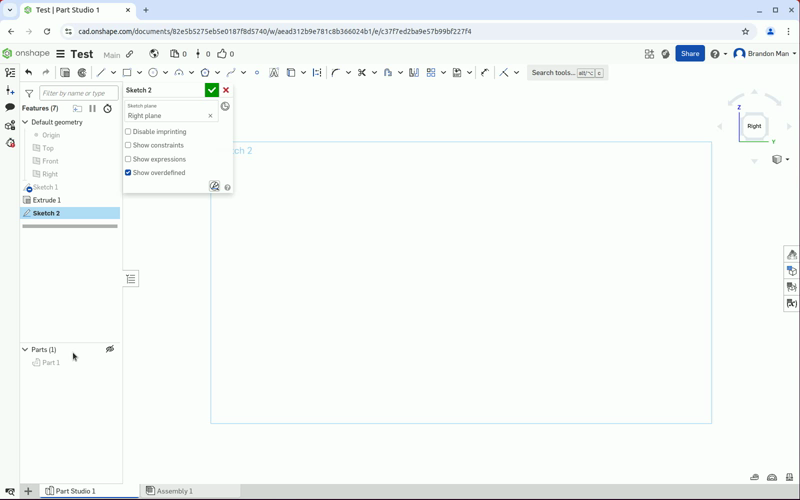
key(c)
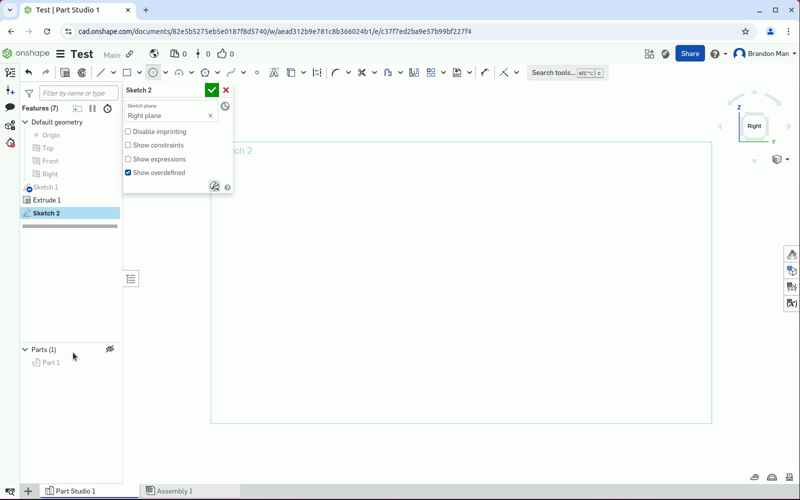
key_down(shift)
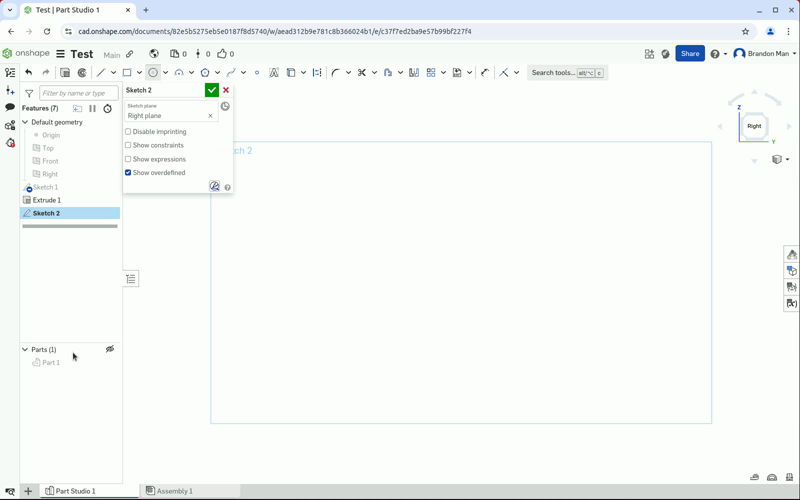
mouse_move(460, 282)
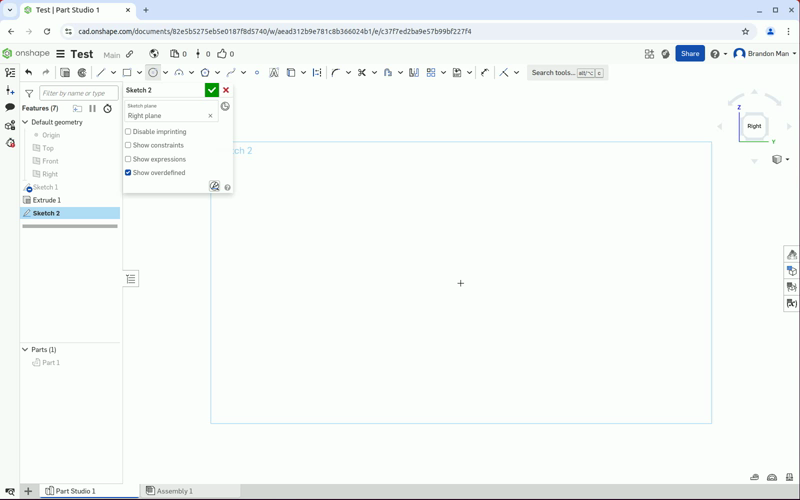
click(460, 282)
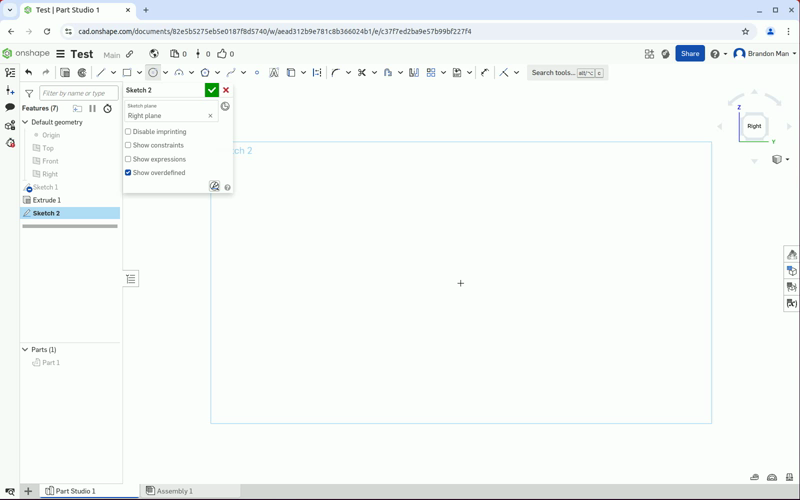
key_up(shift)
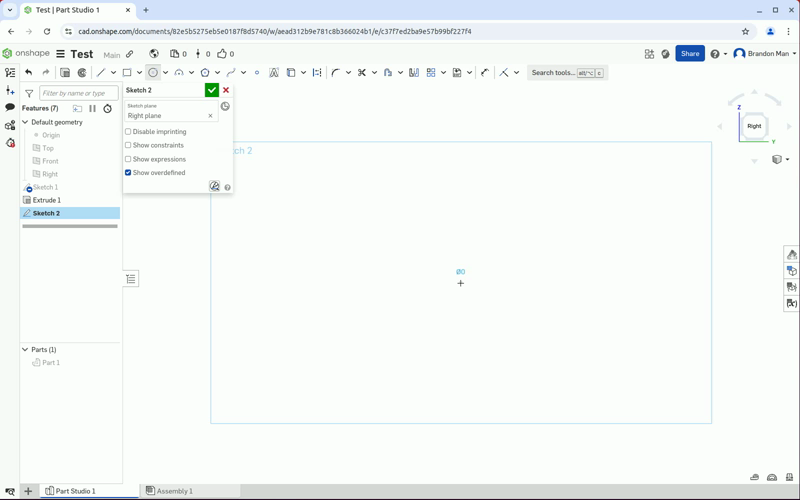
mouse_move(472, 282)
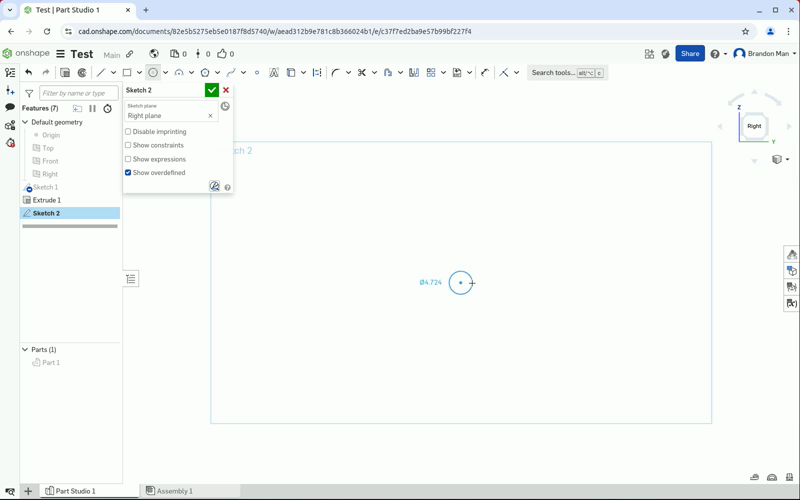
click(472, 282)
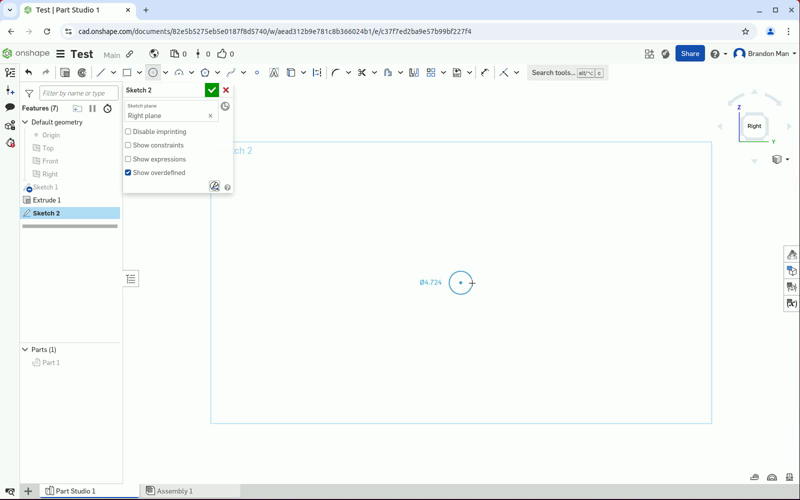
key(esc)
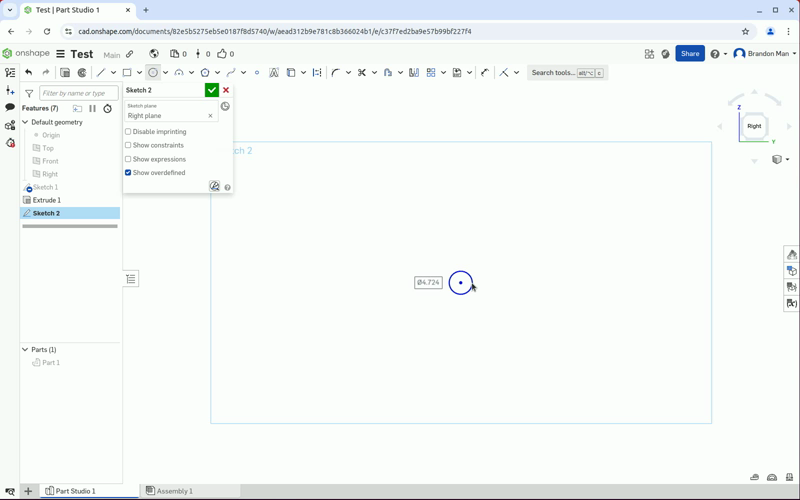
mouse_move(467, 278)
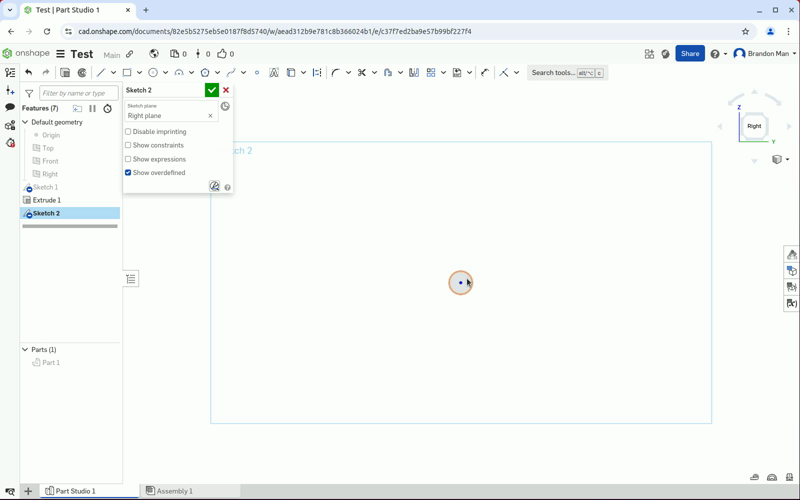
scroll(6)
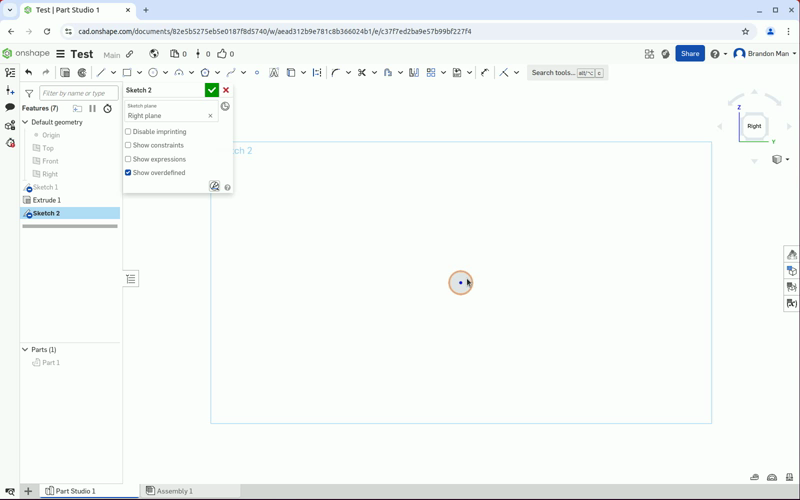
scroll(6)
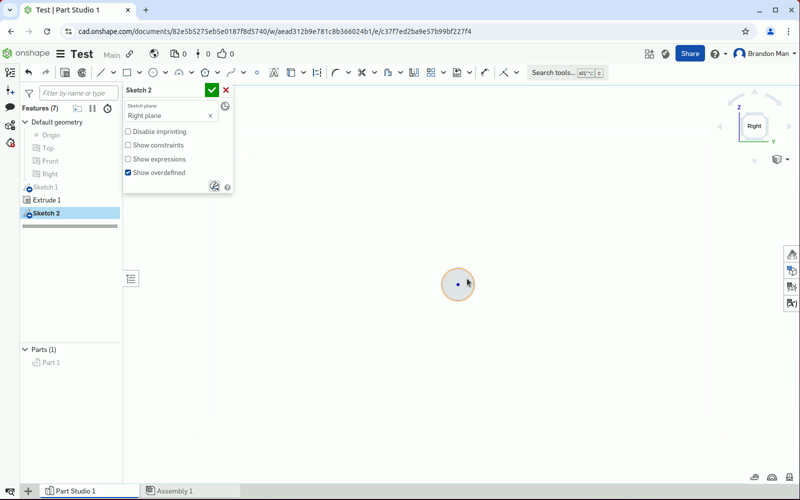
scroll(6)
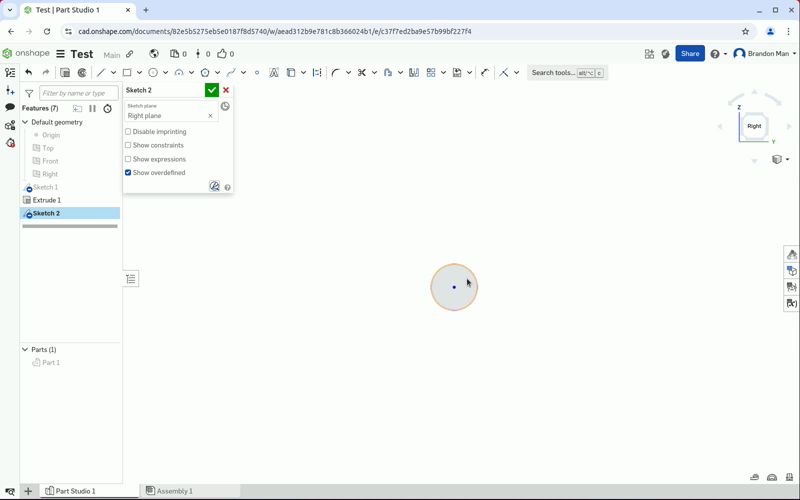
scroll(6)
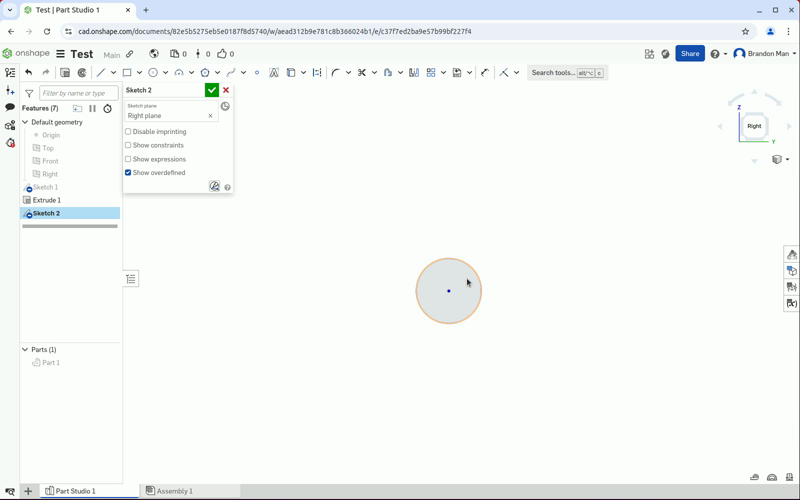
scroll(6)
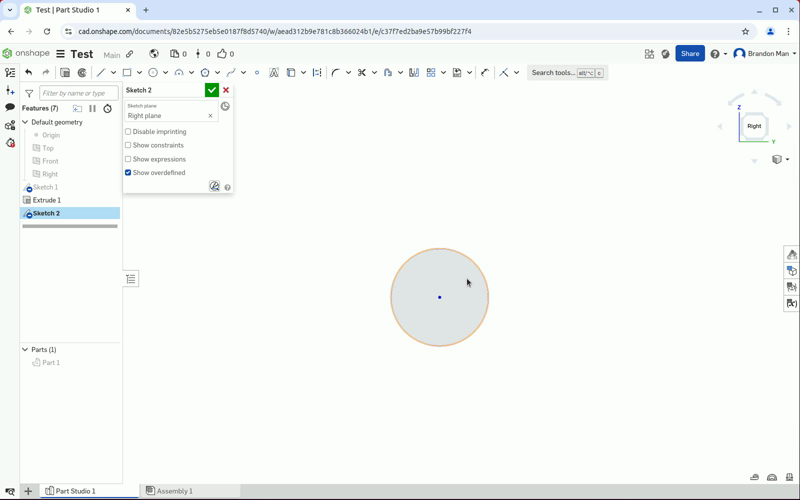
scroll(6)
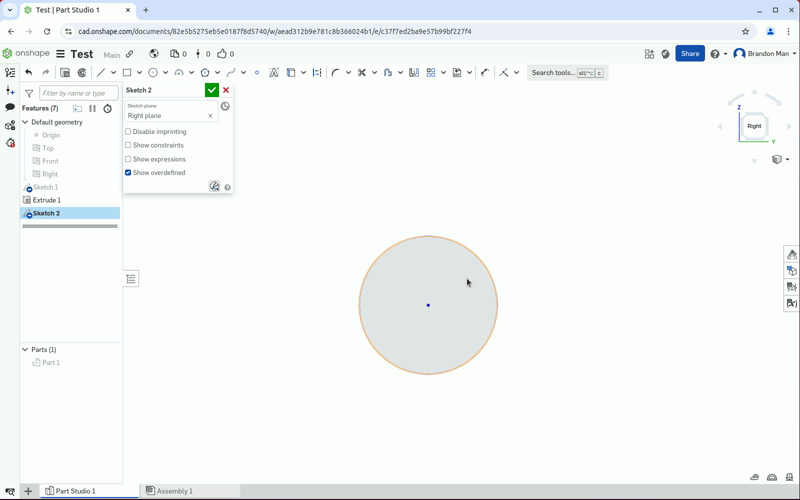
scroll(6)
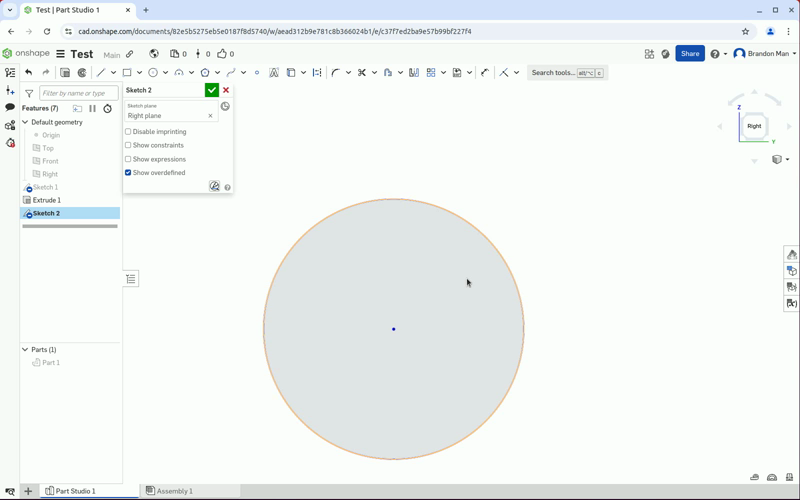
click(467, 278)
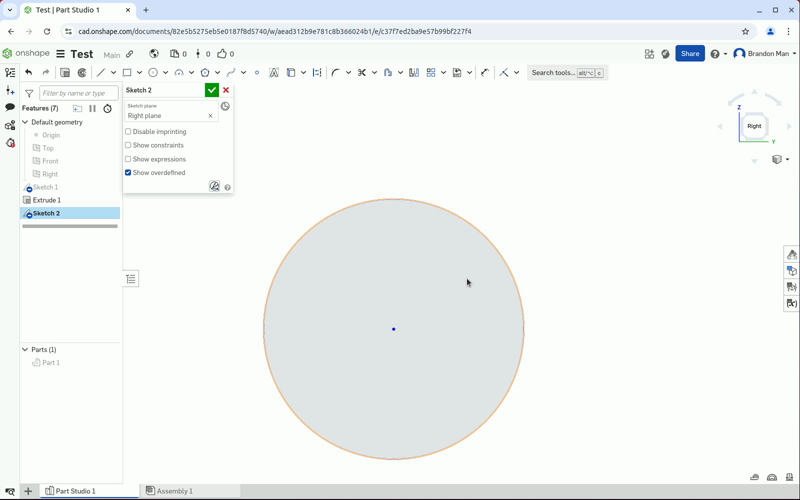
scroll(-6)
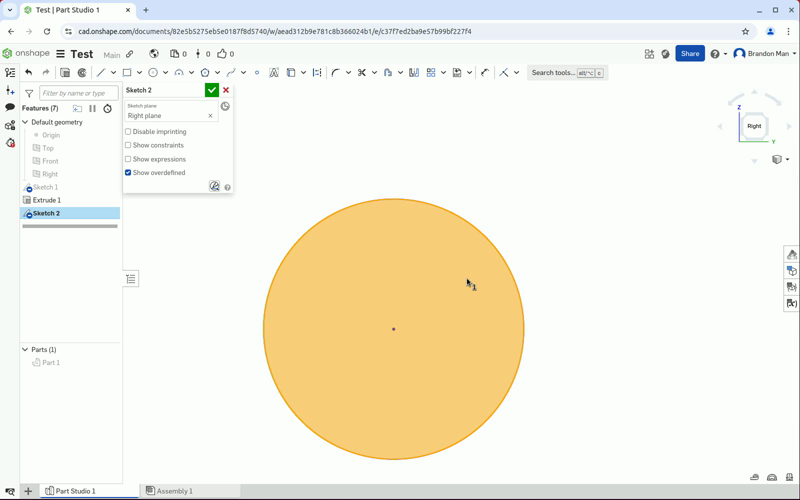
scroll(-6)
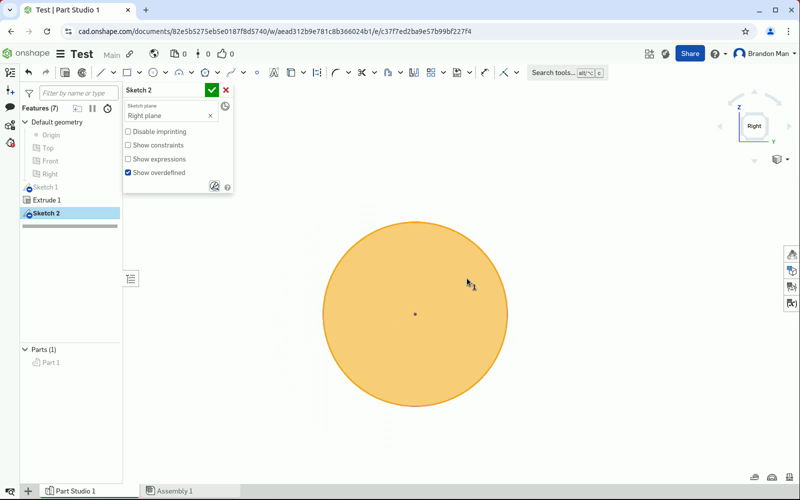
scroll(-6)
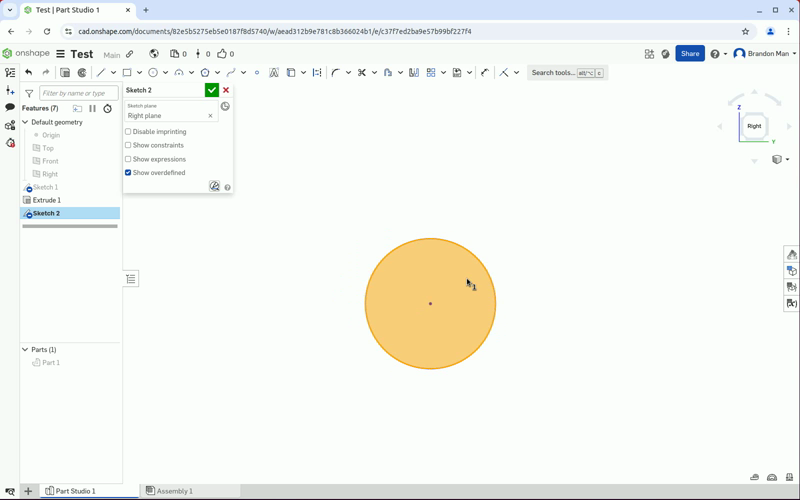
scroll(-6)
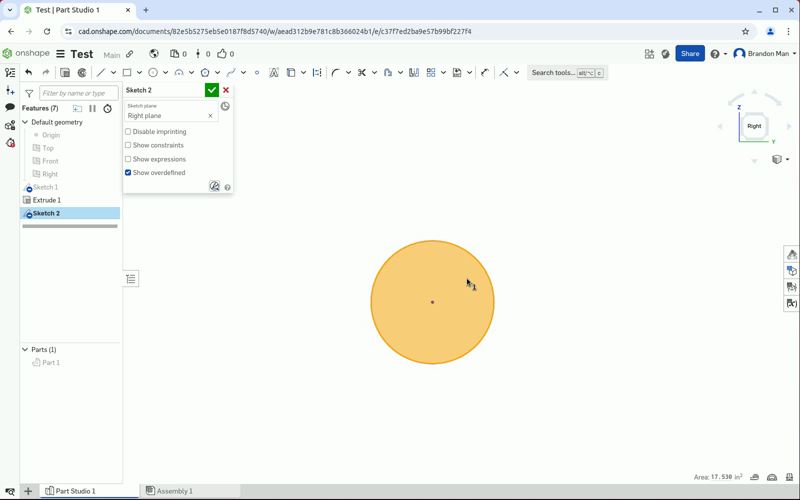
scroll(-6)
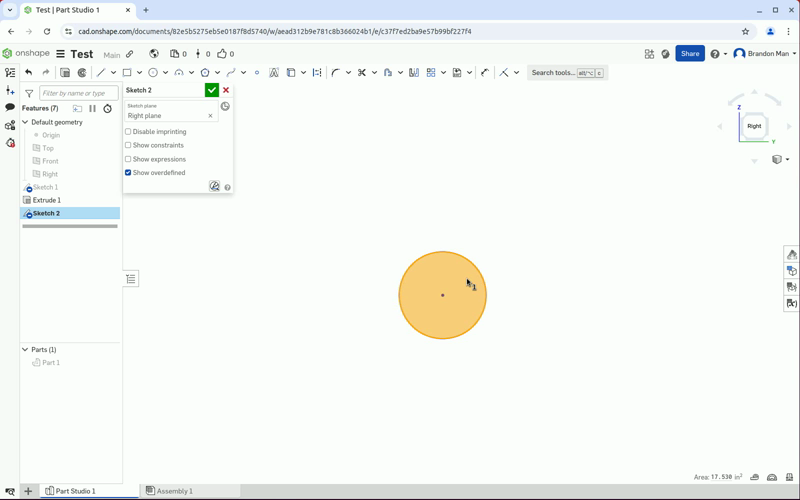
scroll(-6)
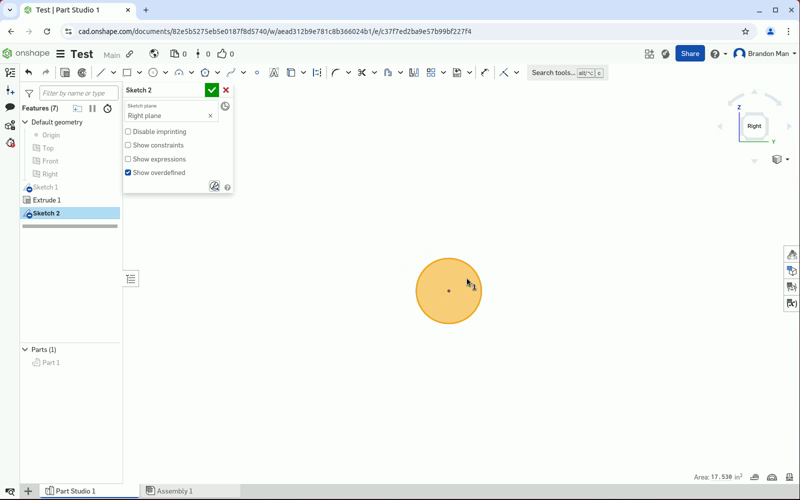
scroll(-6)
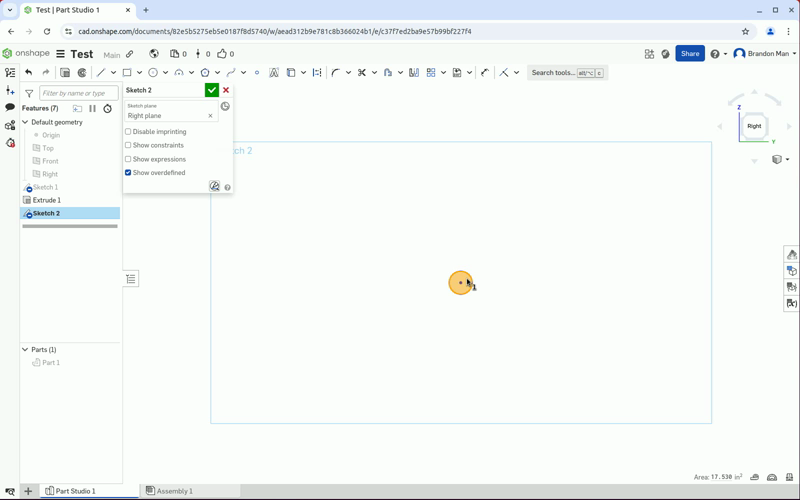
mouse_move(73, 352)
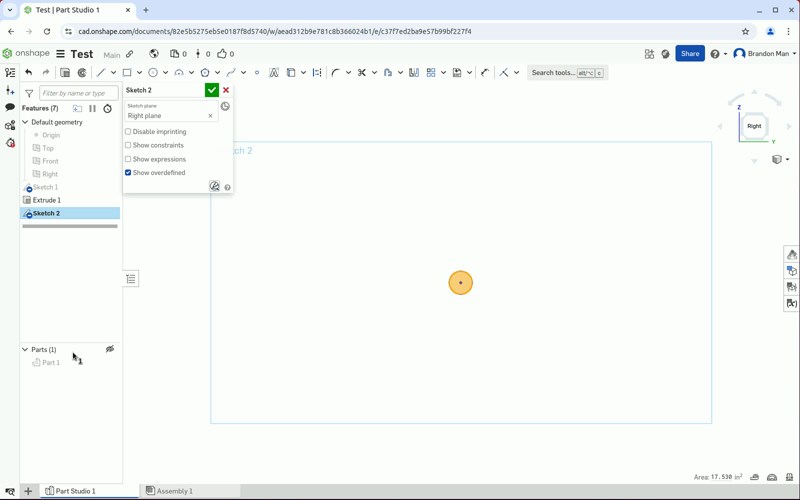
key(shift+y)
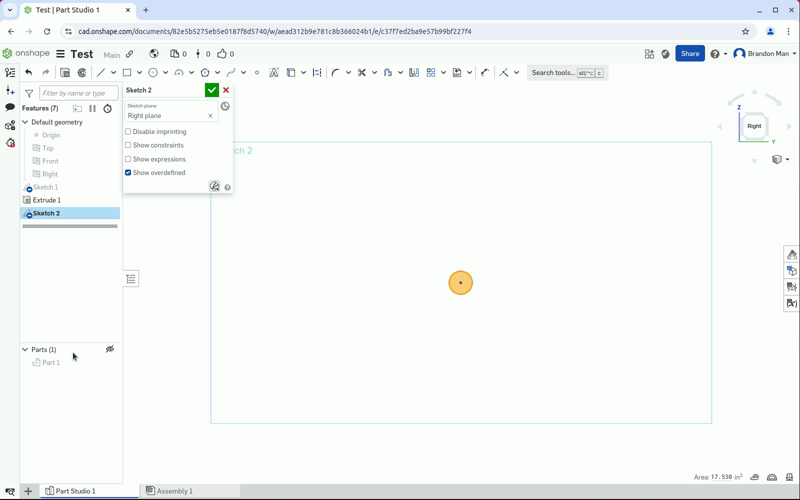
key(shift+e)
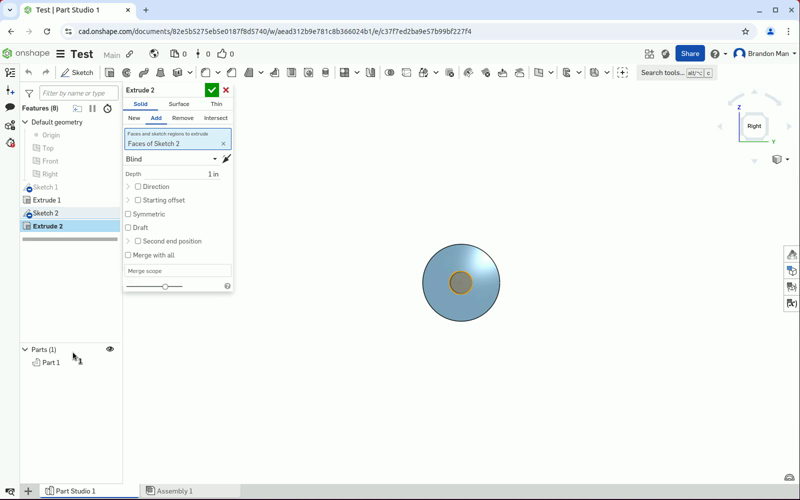
mouse_move(143, 106)
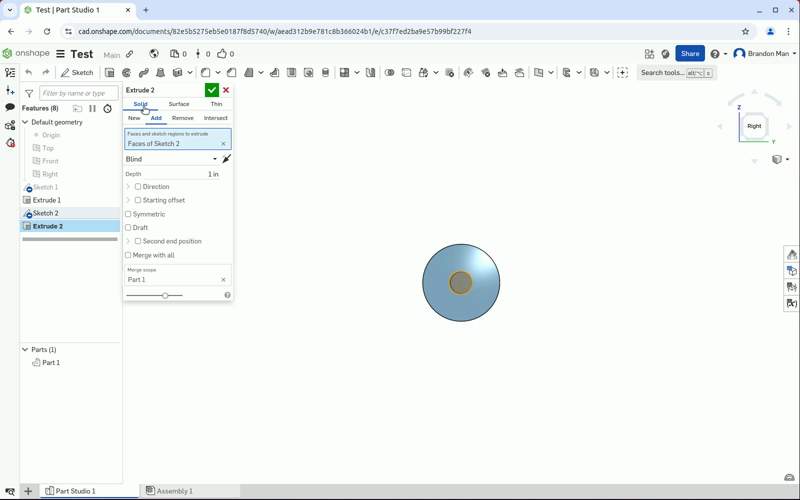
click(143, 106)
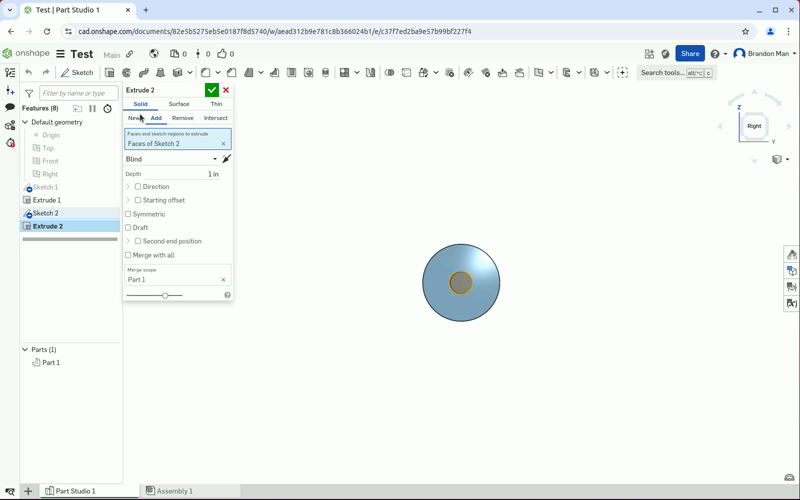
mouse_move(137, 120)
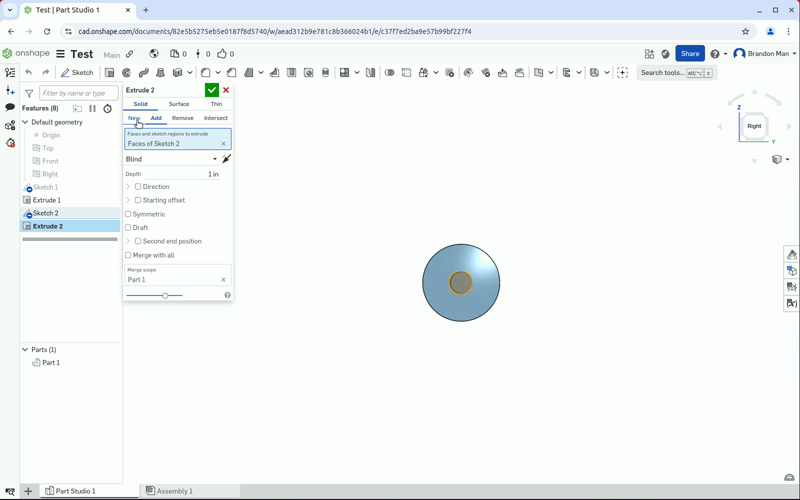
click(137, 120)
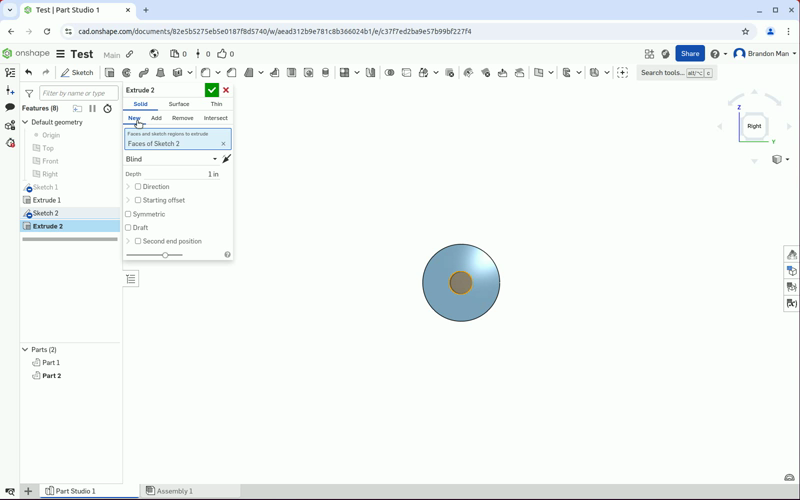
key(tab, 4)
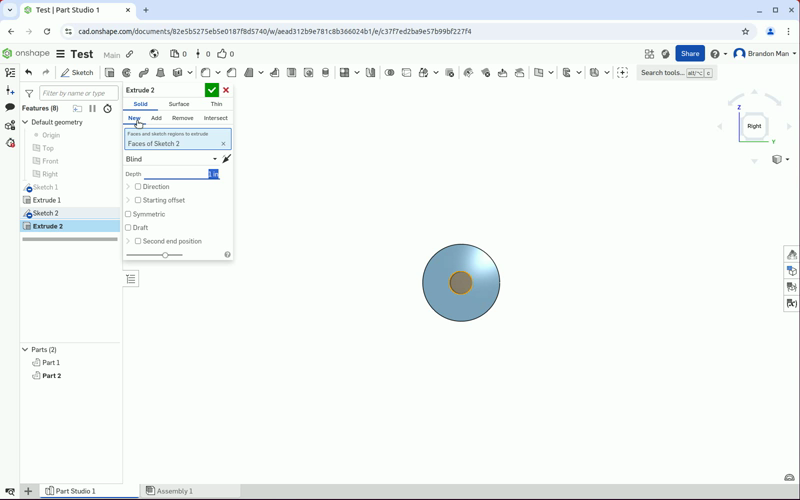
text(23.108)
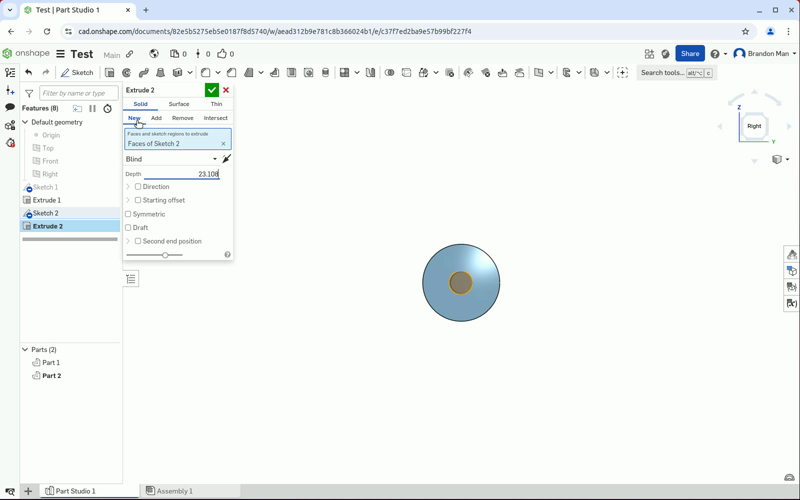
key(enter)
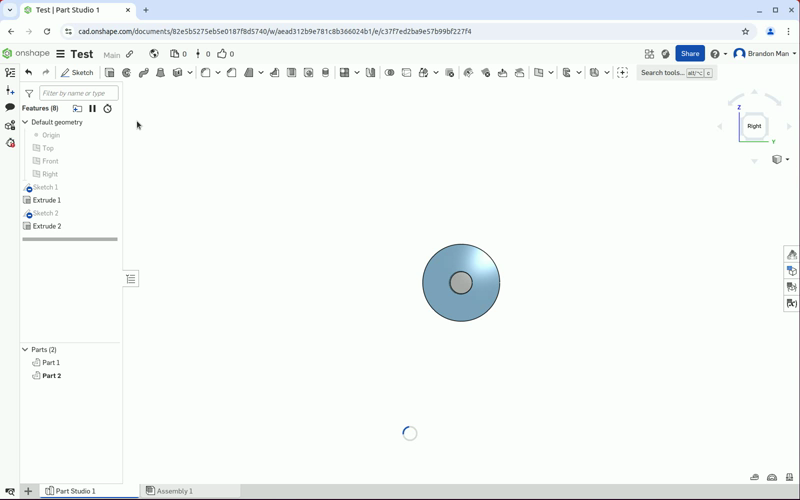
key(shift+h)
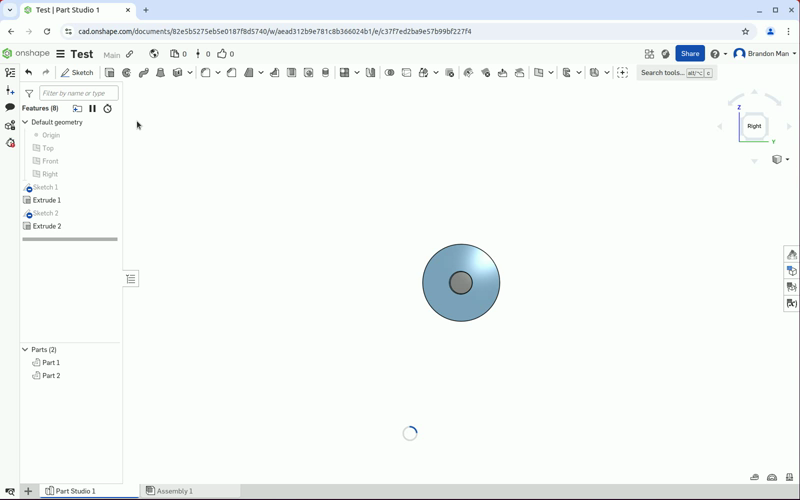
key(shift+h)
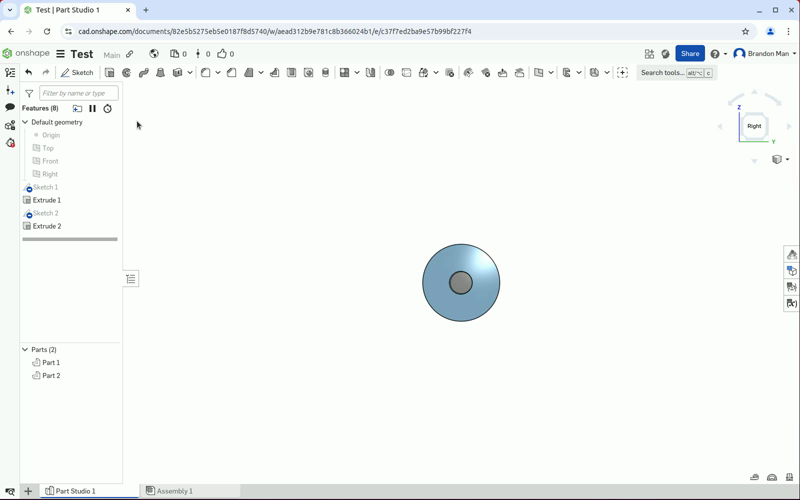
mouse_move(73, 189)
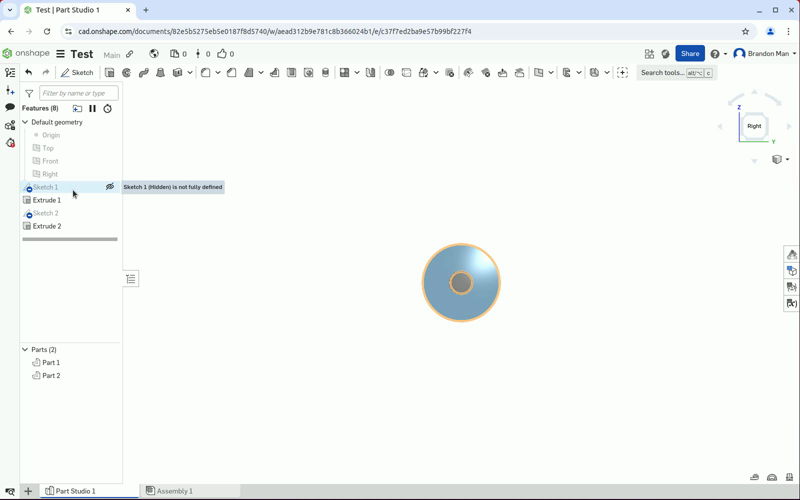
click(73, 189)
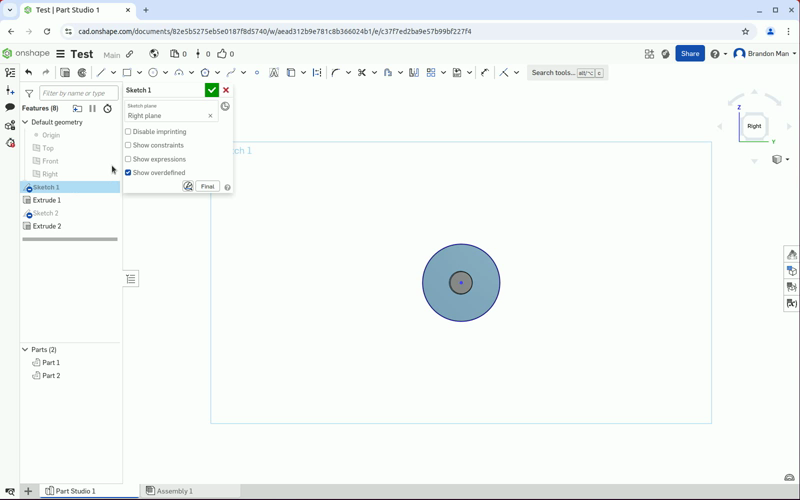
mouse_move(229, 92)
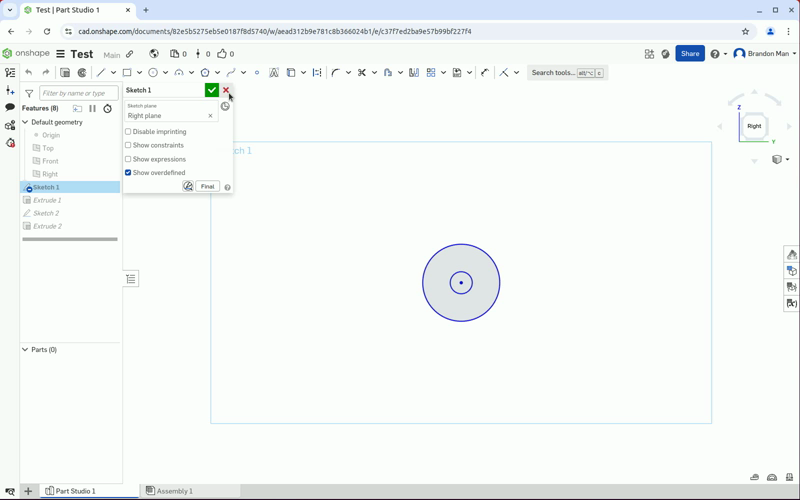
click(229, 92)
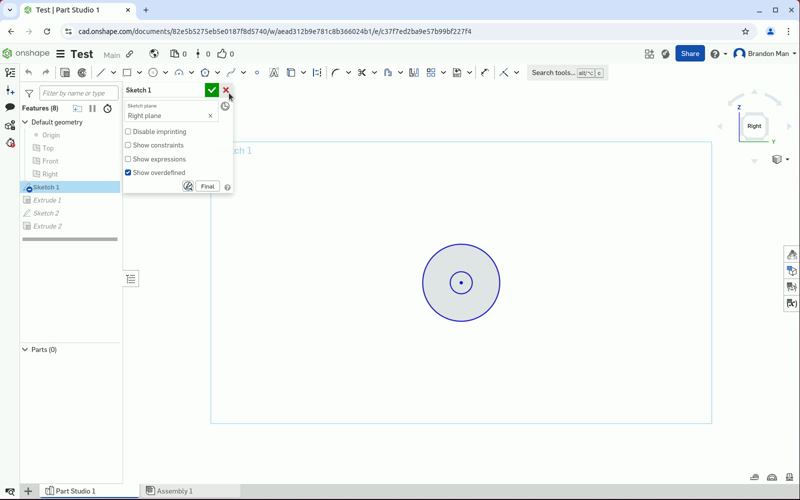
key(shift+s)
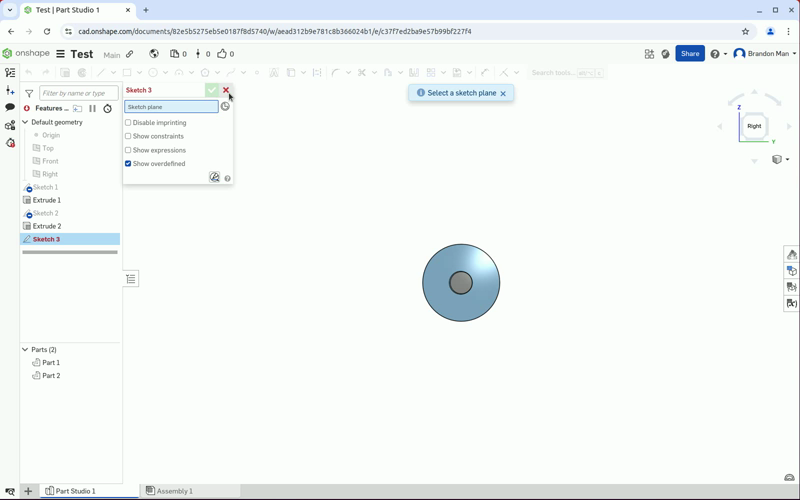
mouse_move(73, 176)
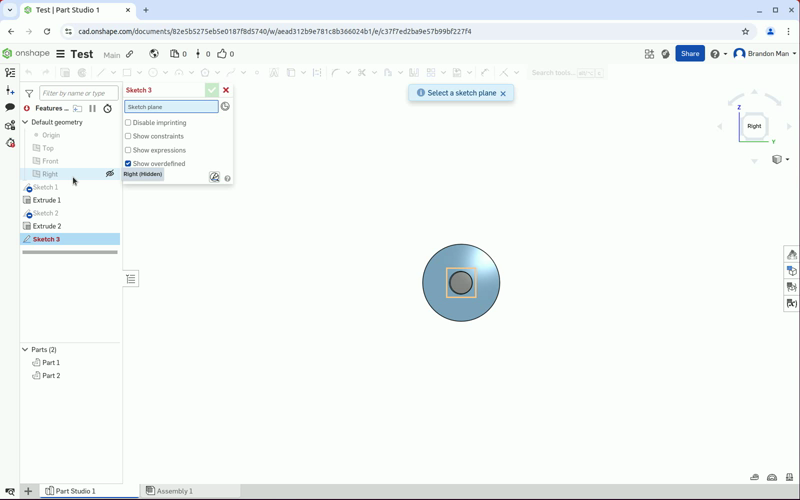
click(73, 176)
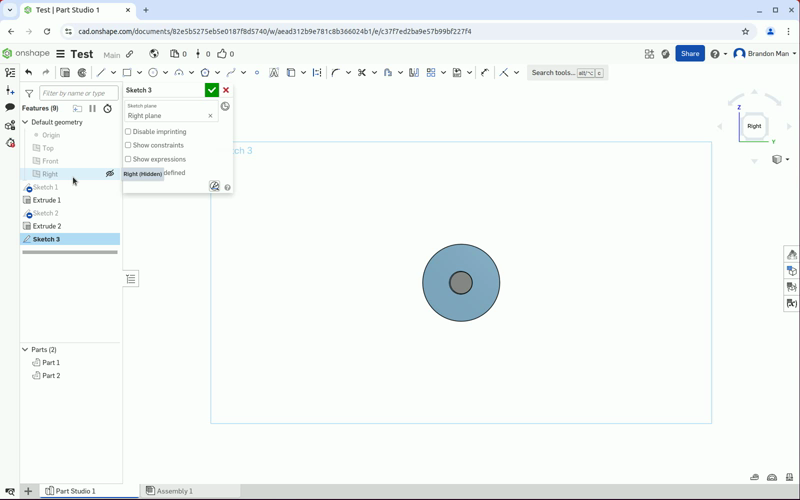
mouse_move(73, 352)
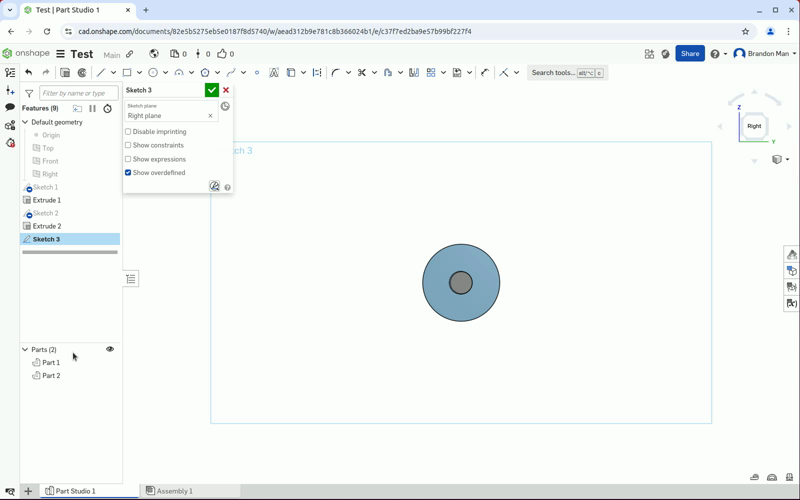
key(y)
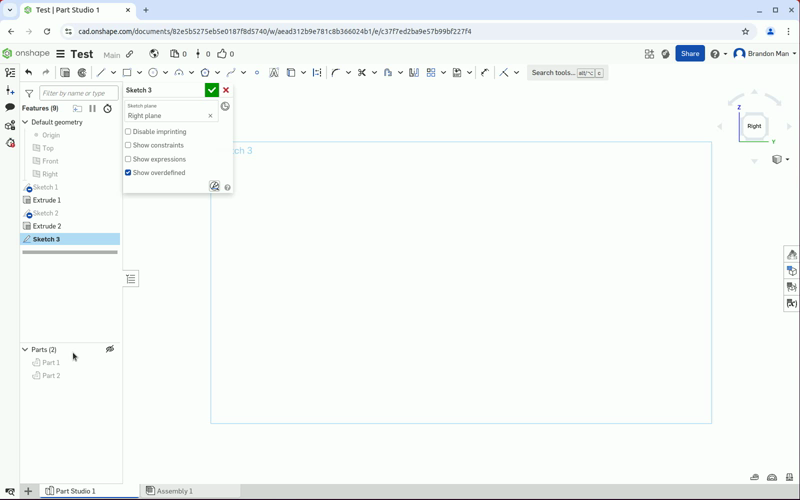
key(c)
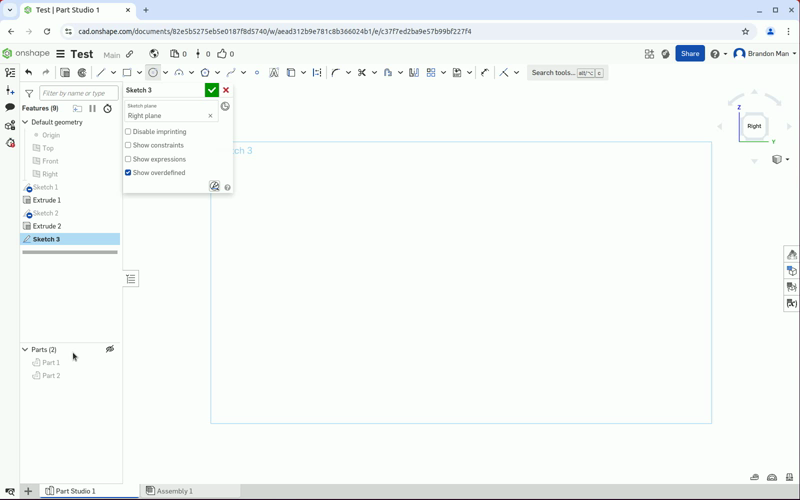
key_down(shift)
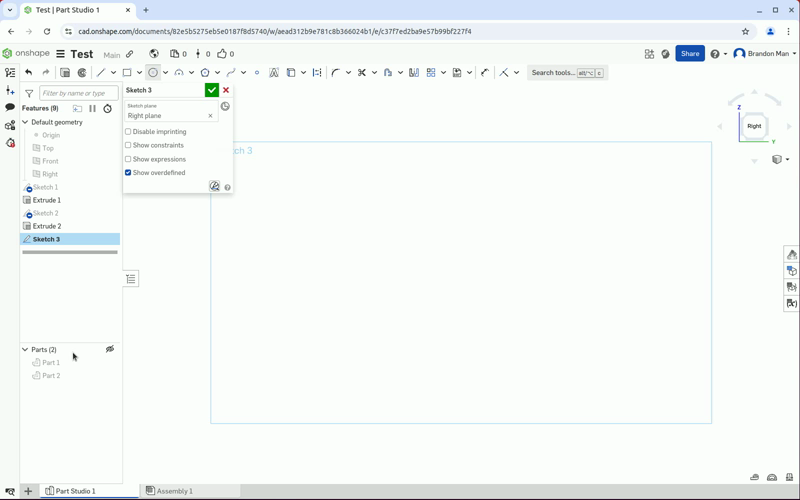
mouse_move(460, 282)
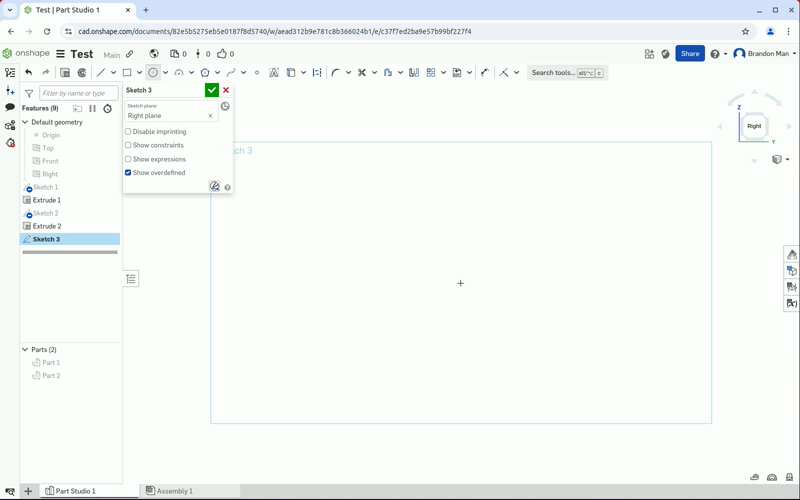
click(460, 282)
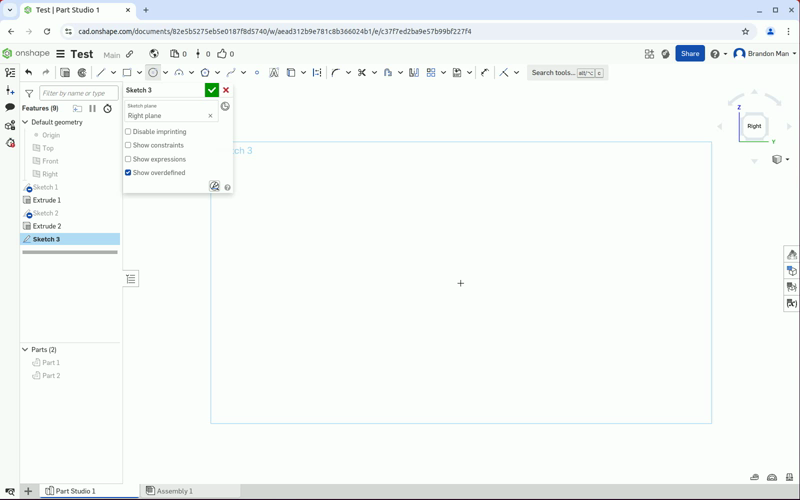
key_up(shift)
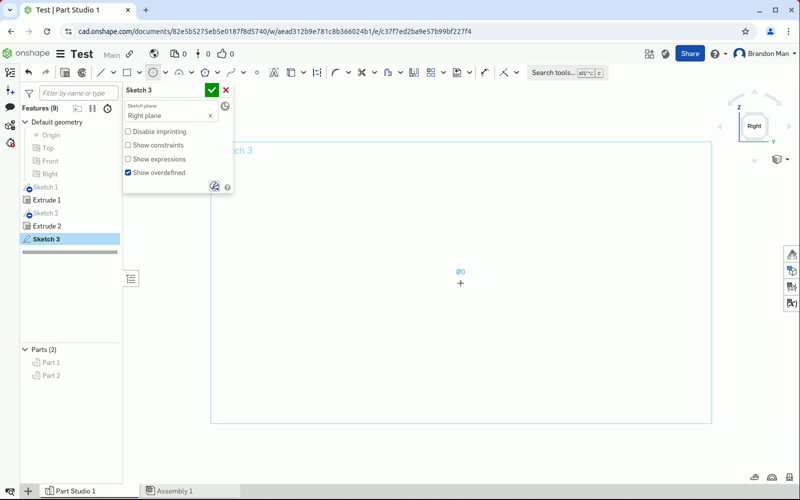
mouse_move(472, 282)
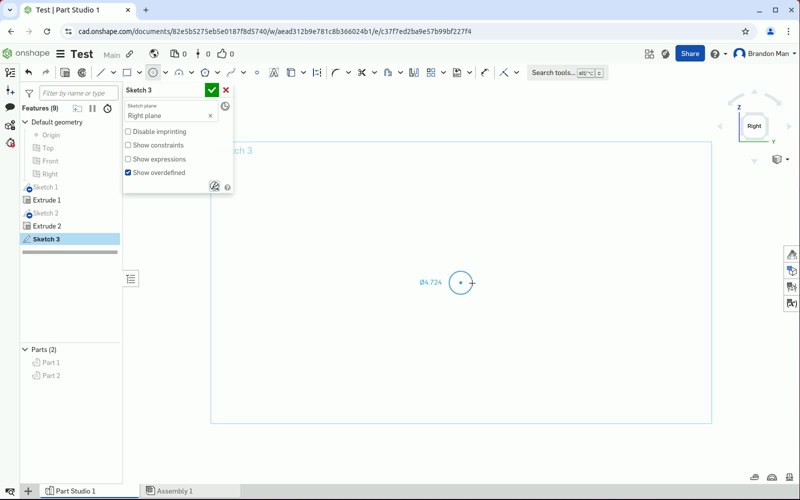
click(472, 282)
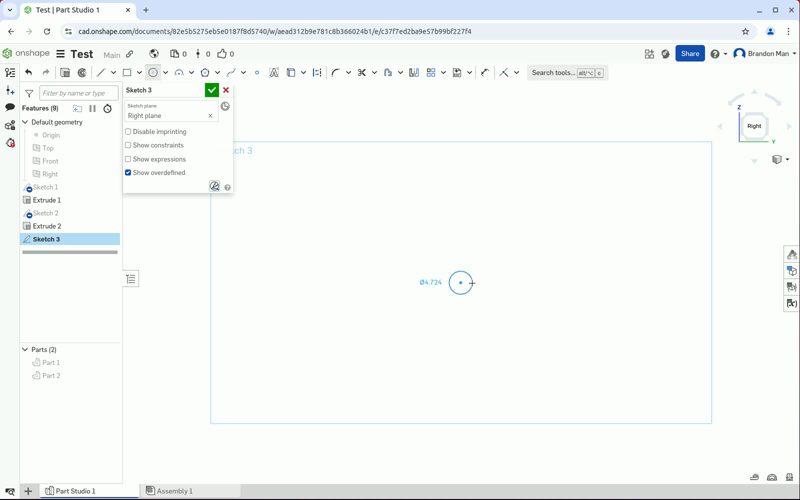
key(esc)
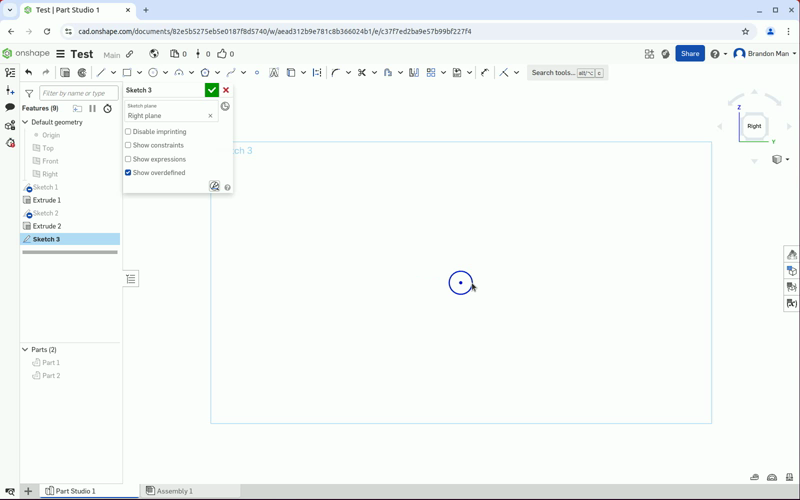
mouse_move(457, 274)
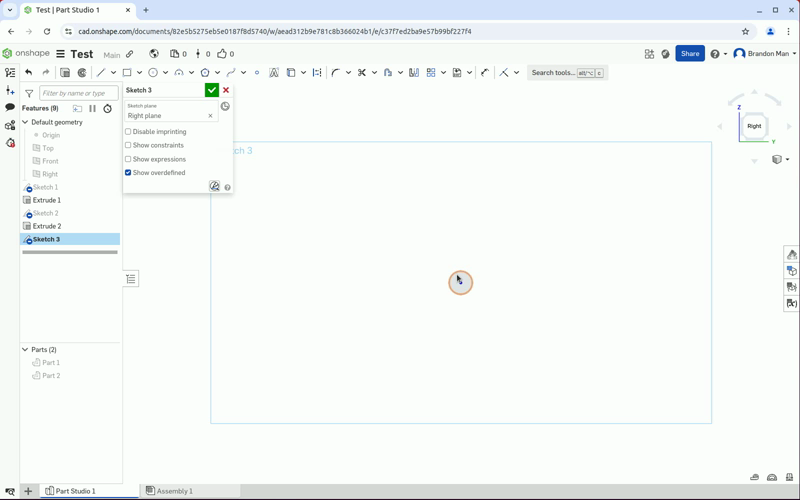
scroll(6)
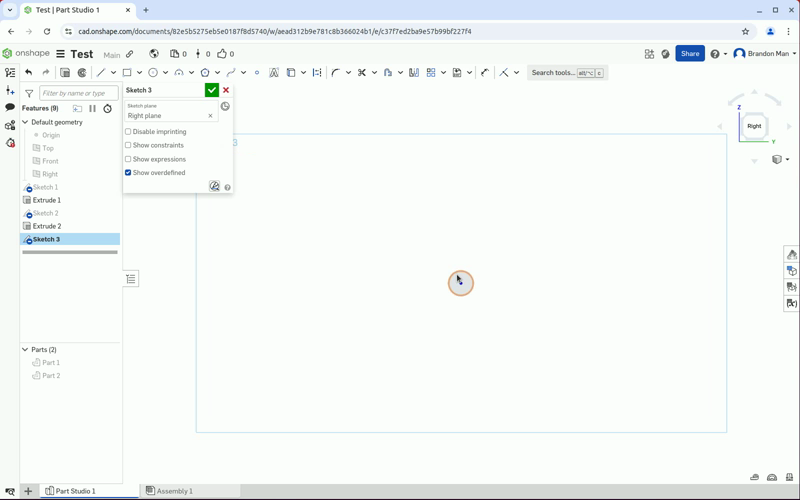
scroll(6)
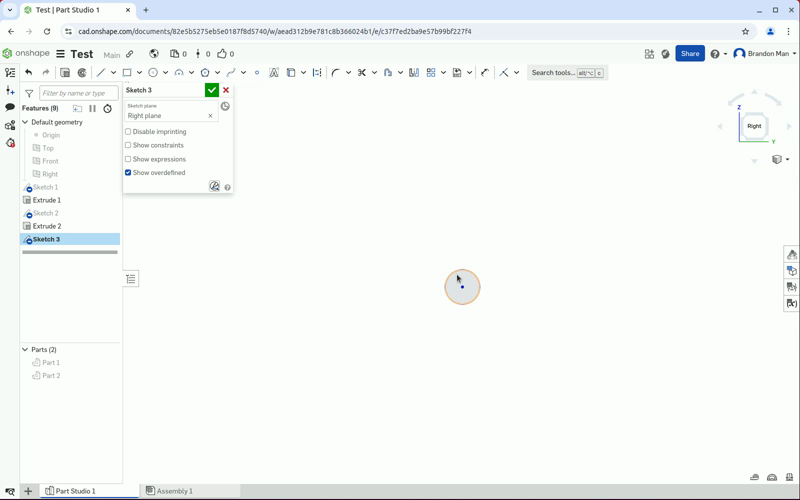
scroll(6)
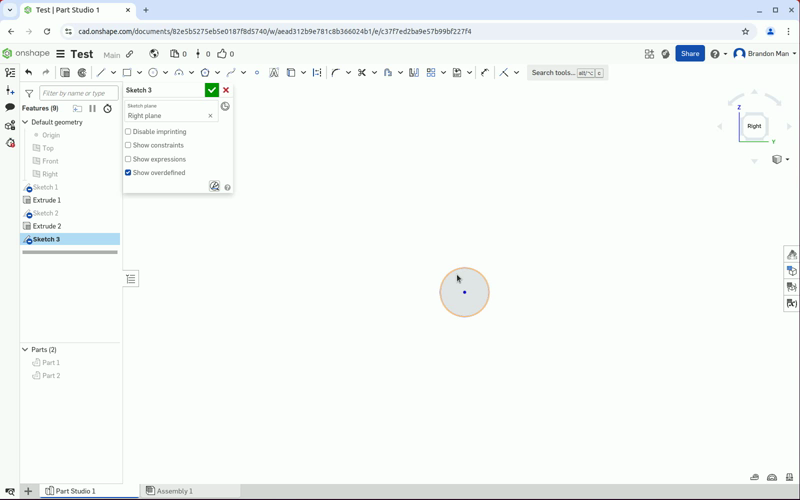
scroll(6)
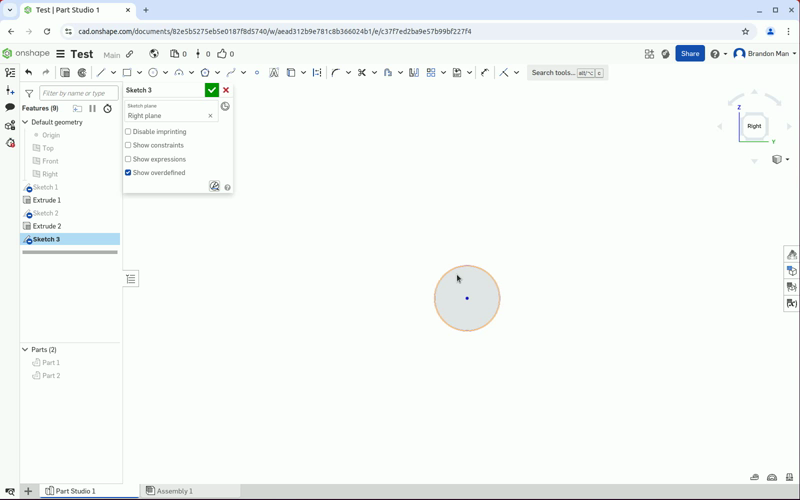
scroll(6)
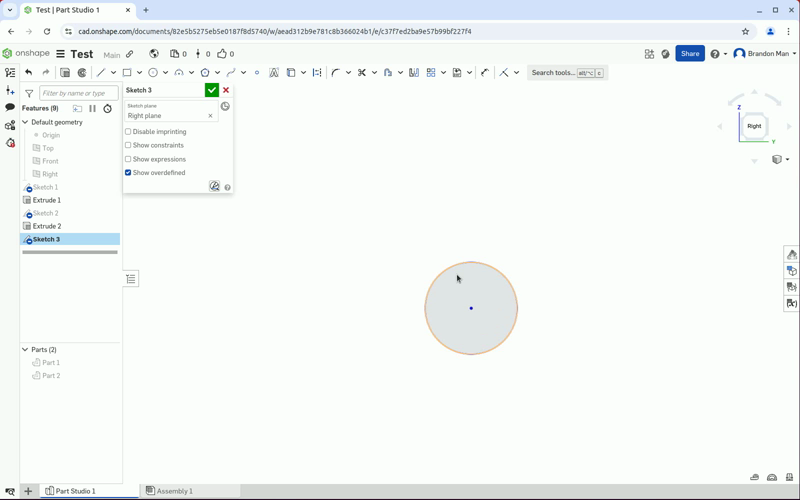
scroll(6)
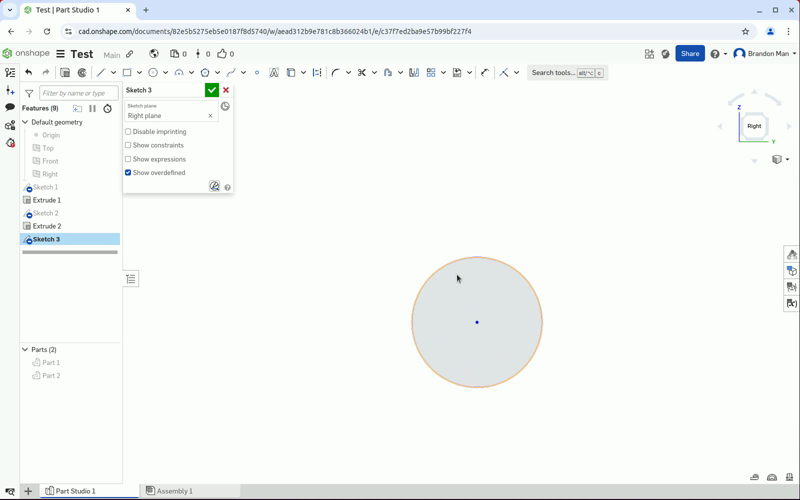
scroll(6)
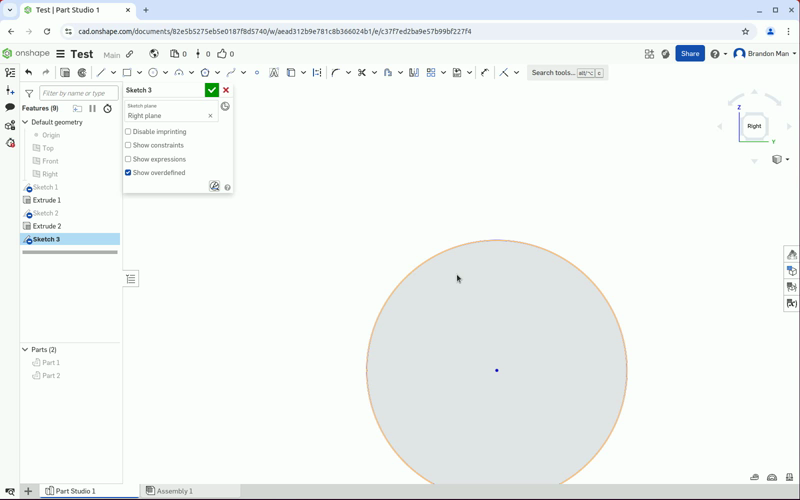
click(457, 274)
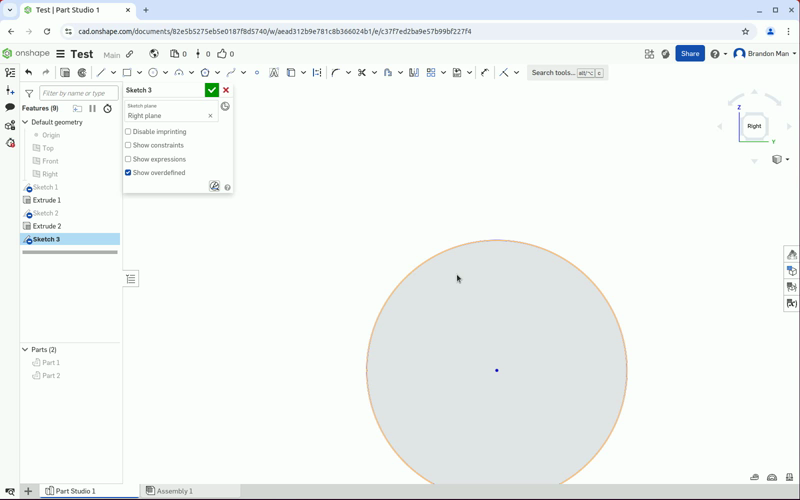
scroll(-6)
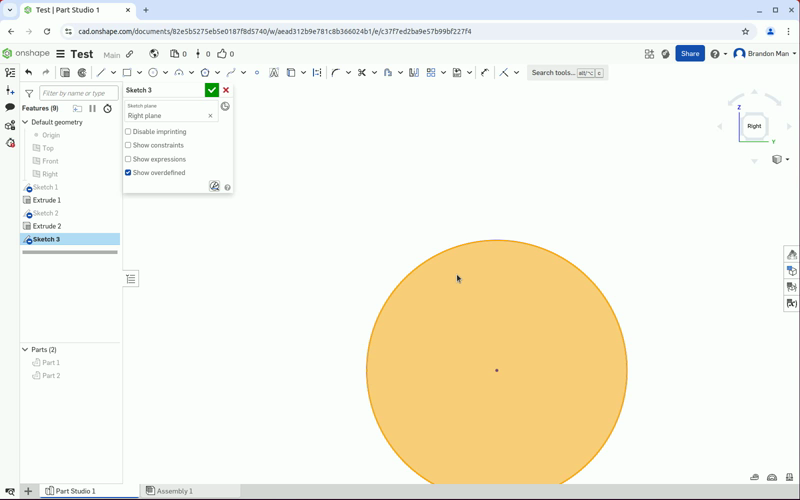
scroll(-6)
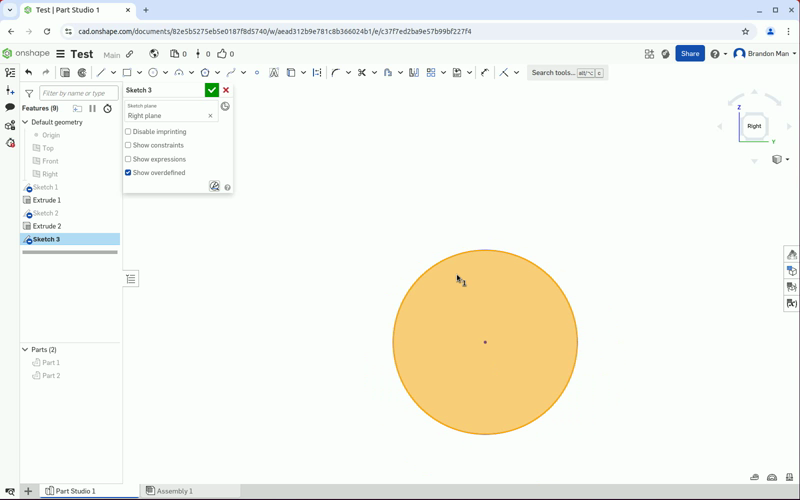
scroll(-6)
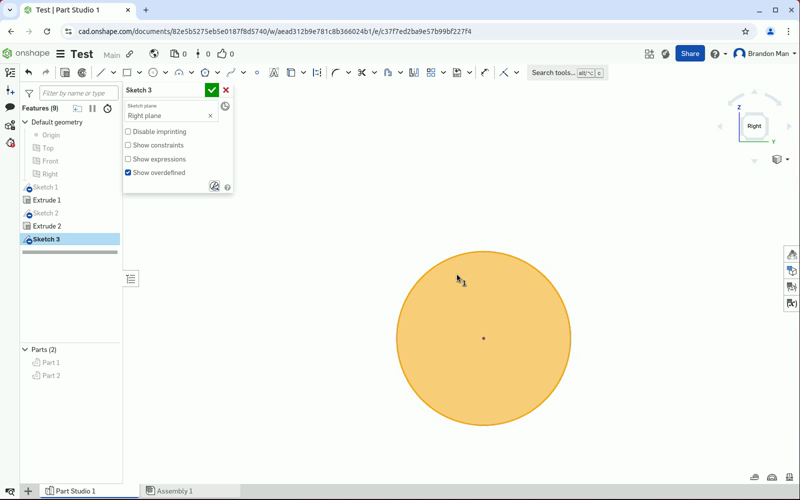
scroll(-6)
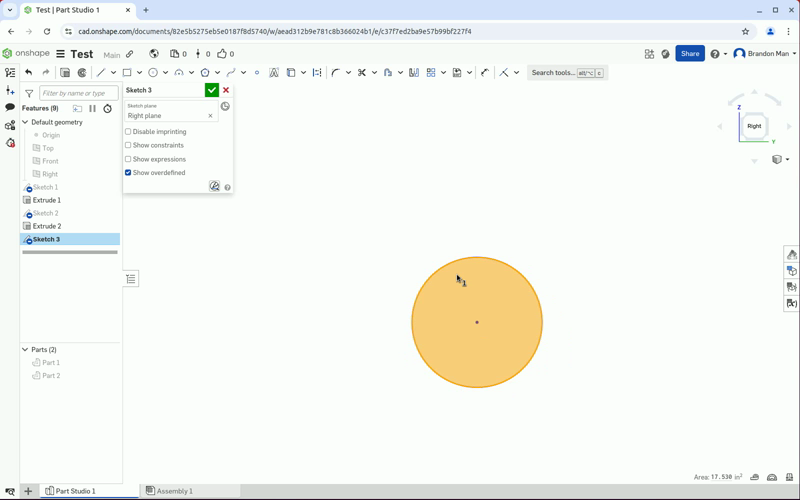
scroll(-6)
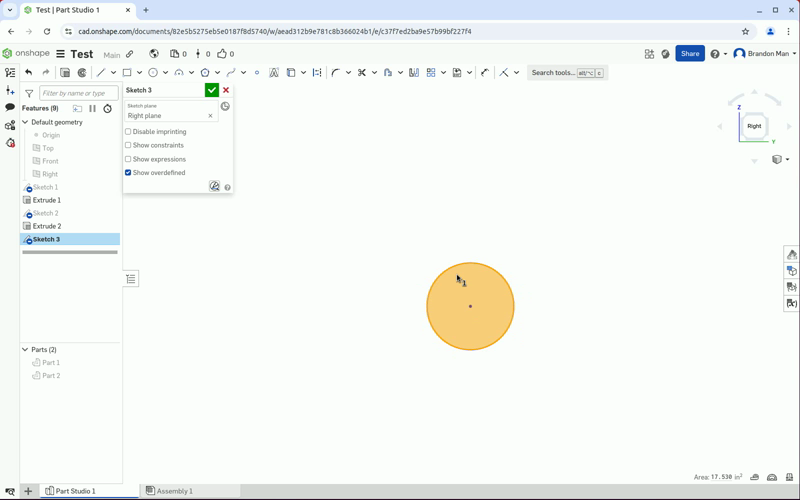
scroll(-6)
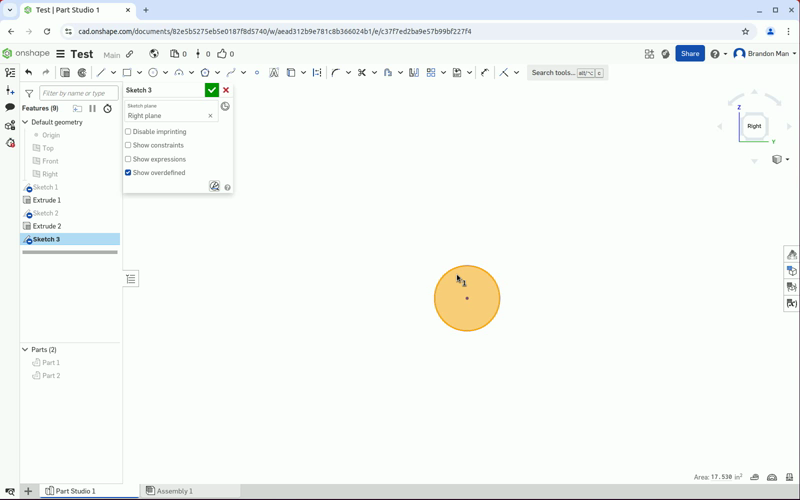
scroll(-6)
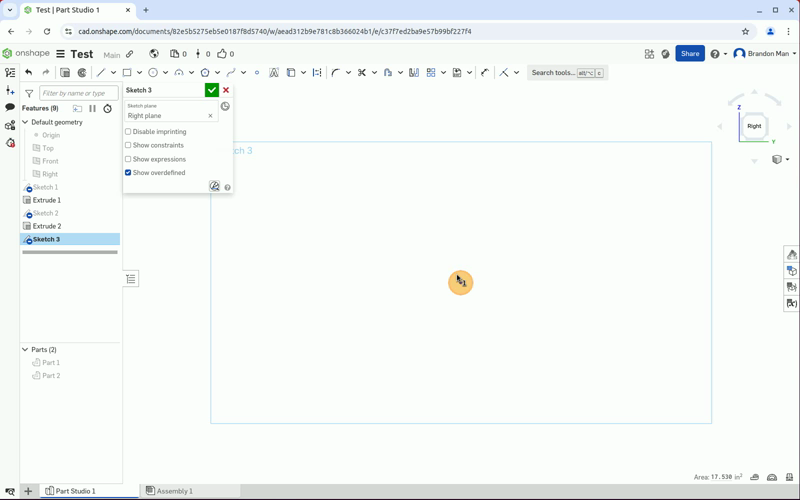
mouse_move(73, 352)
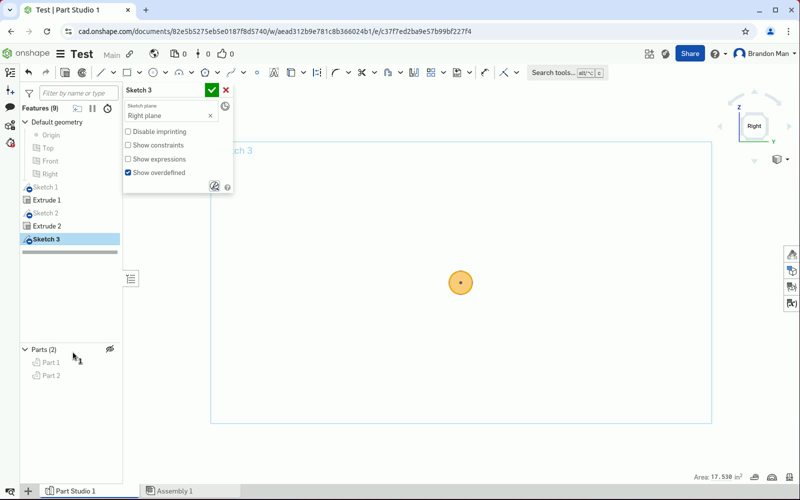
key(shift+y)
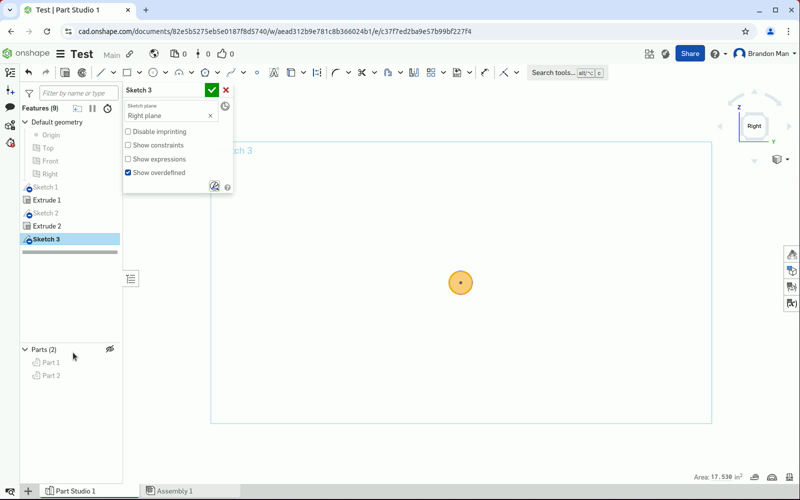
key(shift+e)
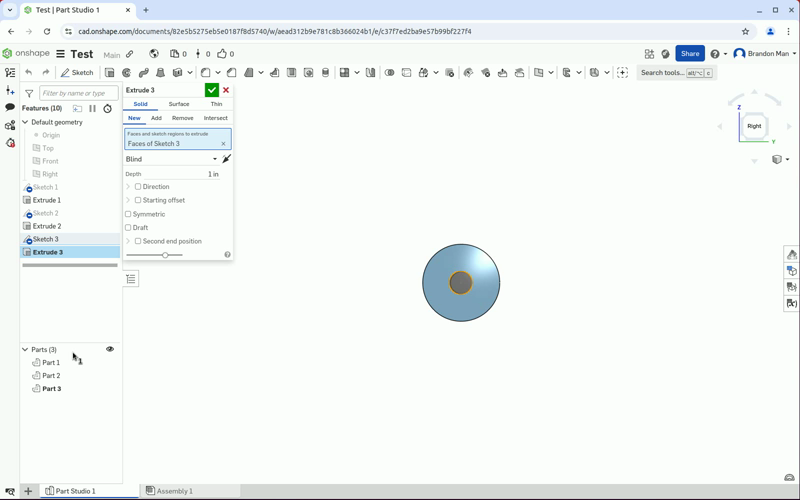
mouse_move(143, 106)
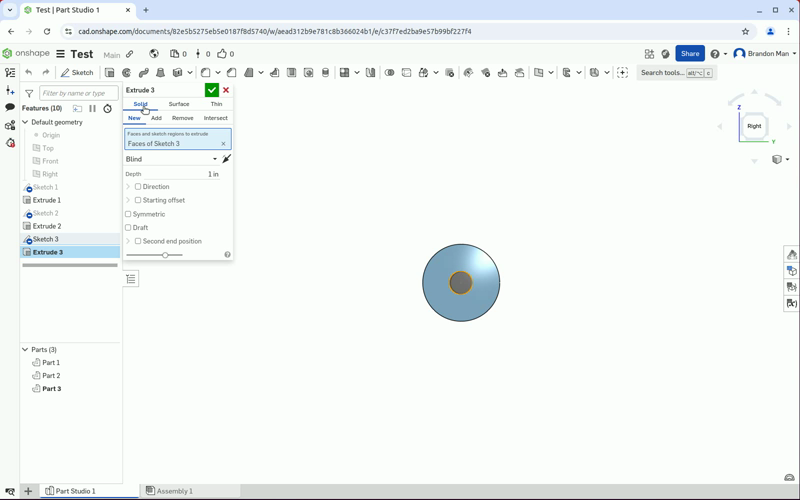
click(143, 106)
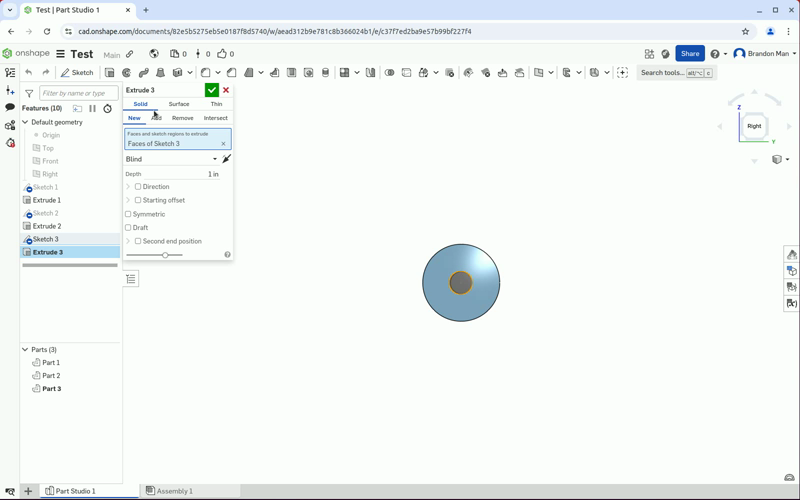
mouse_move(186, 120)
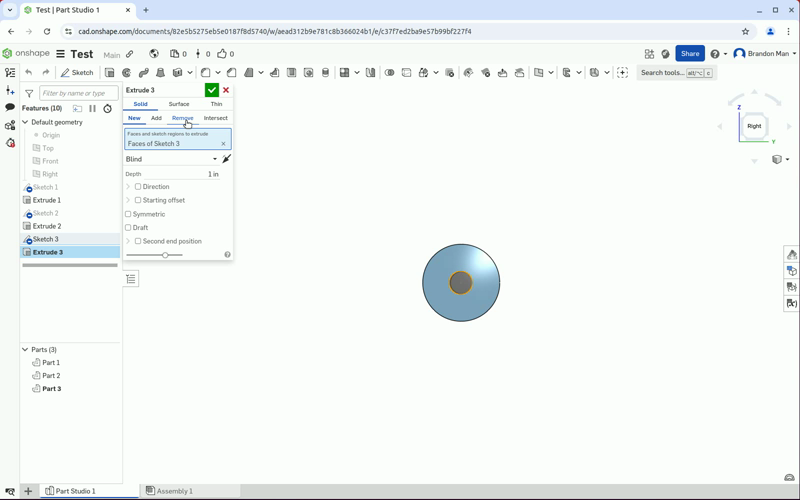
click(186, 120)
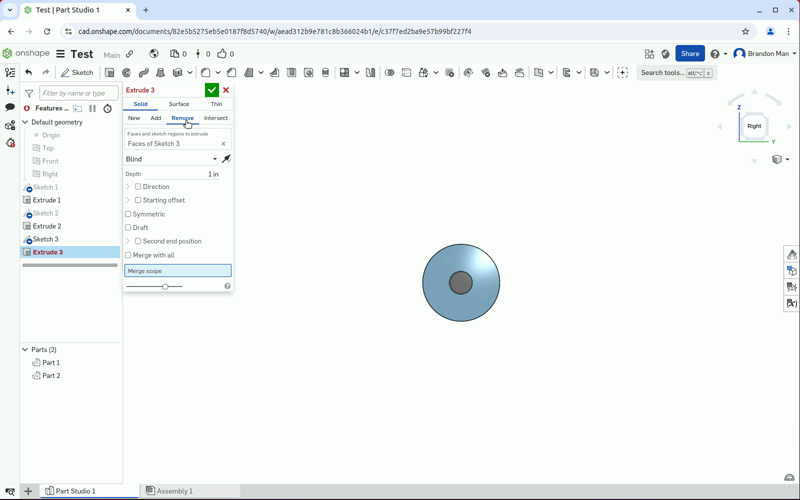
key(tab, 4)
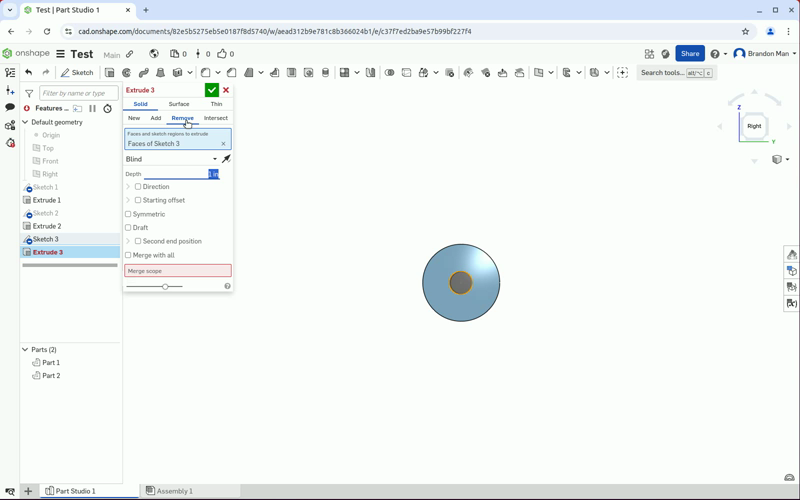
text(-15.405)
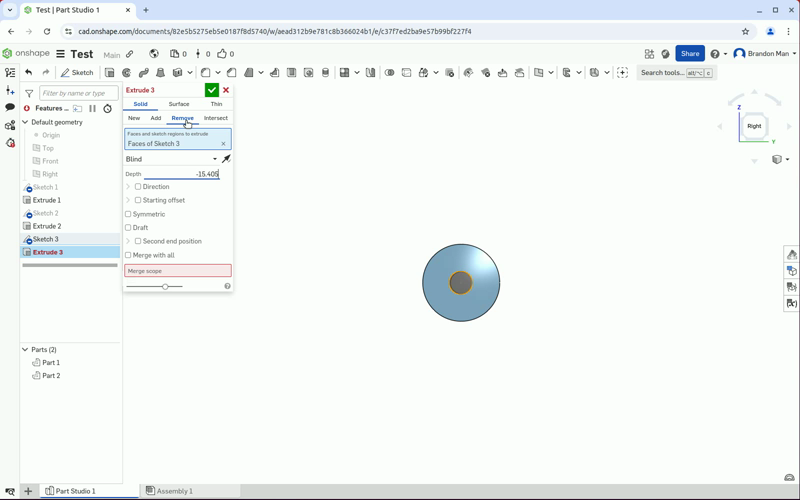
key(tab, 6)
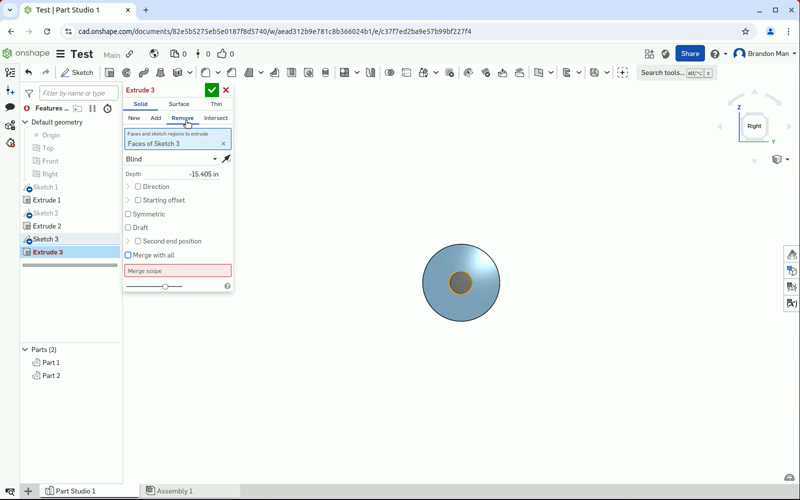
key(space)
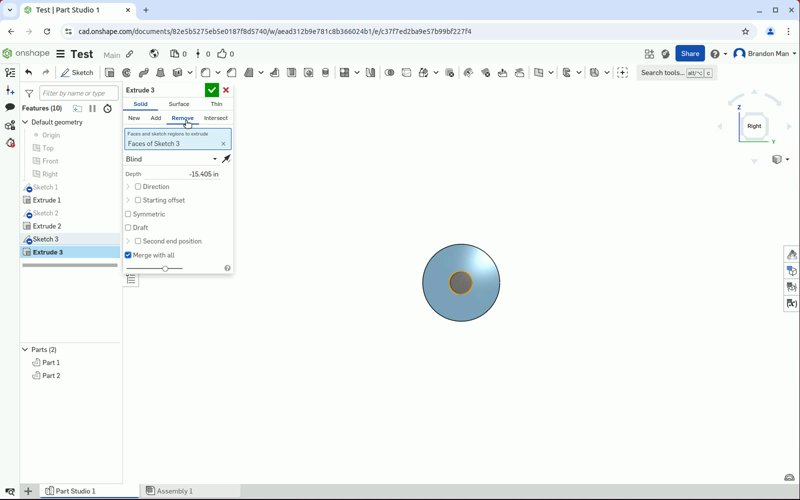
key(enter)
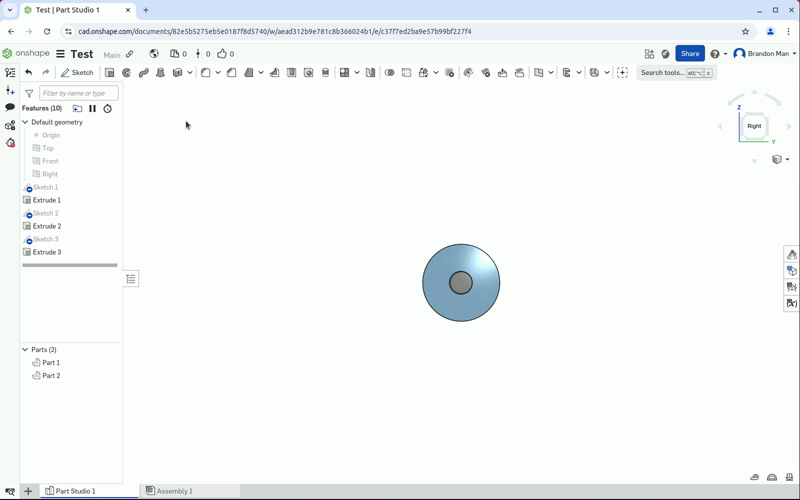
key(shift+h)
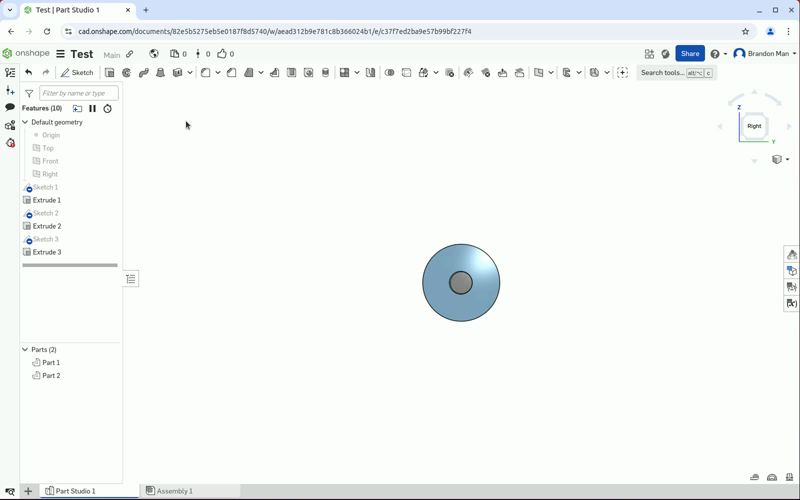
key(shift+h)
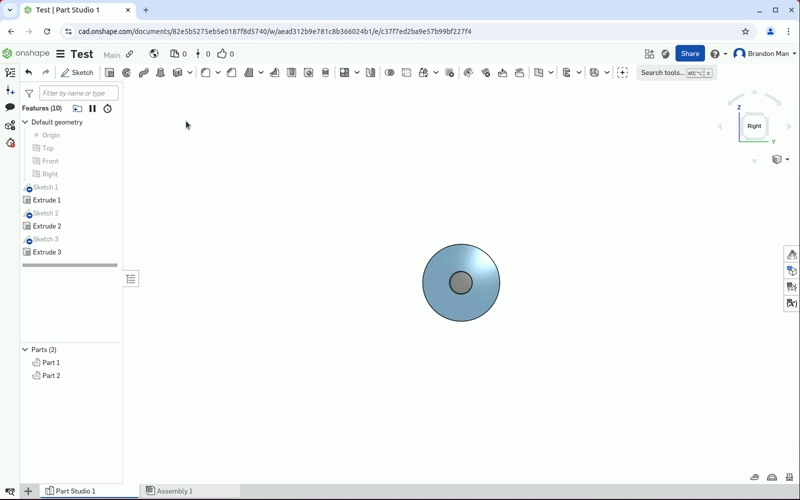
key(shift+7)
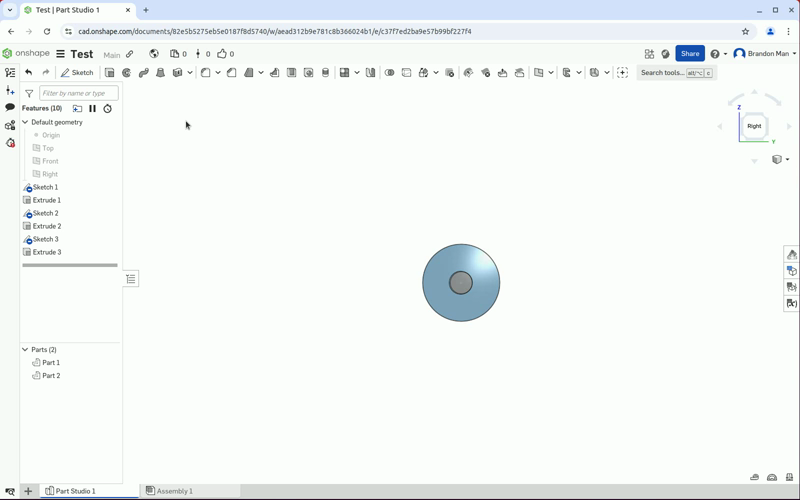
key(right, 2)
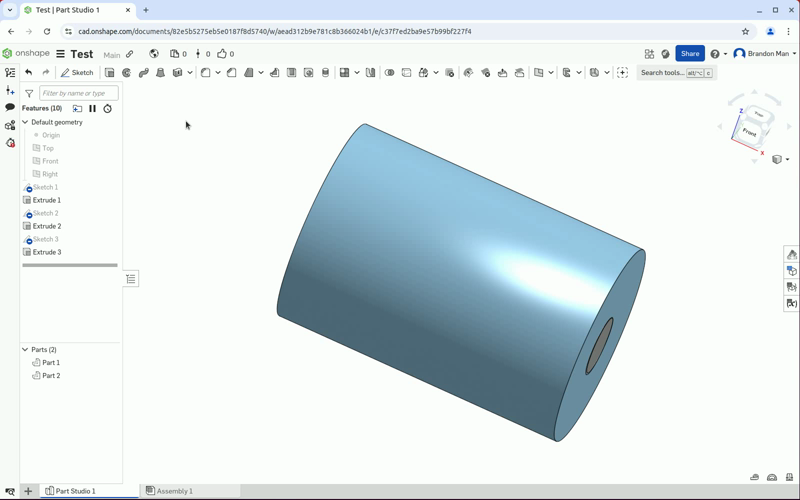
key(down, 2)
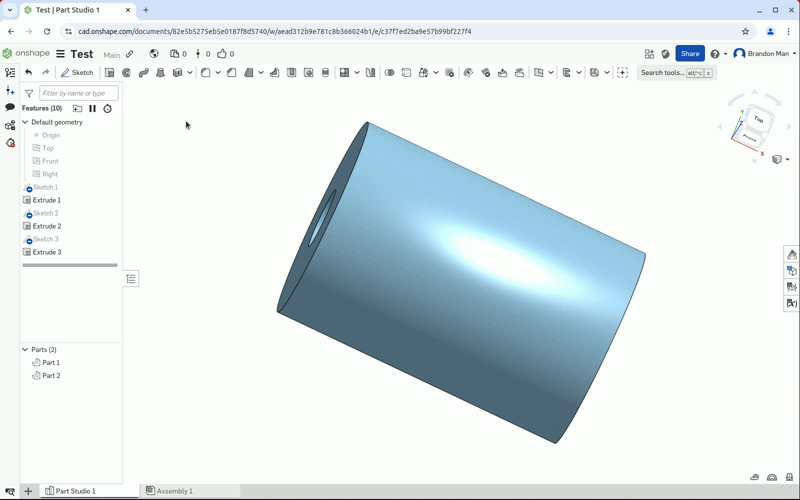
key(up, 2)
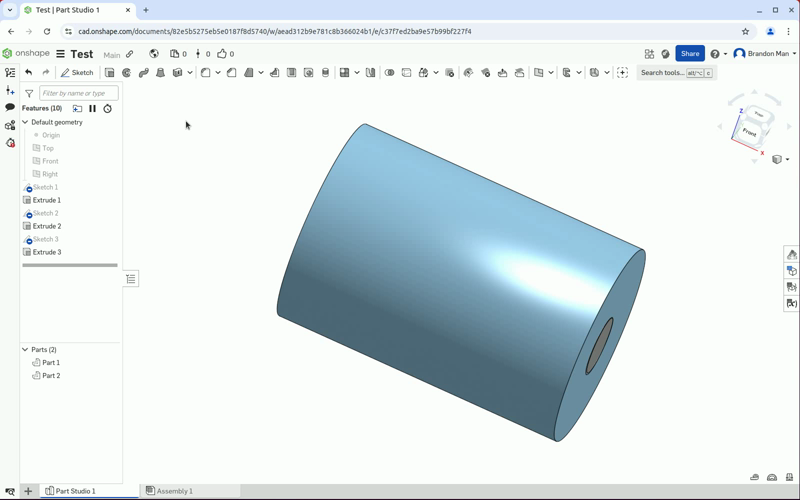
key(left, 2)
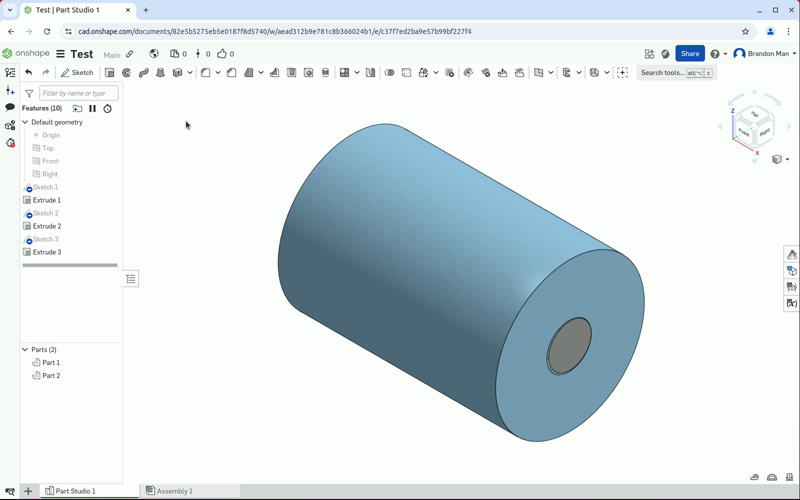
mouse_move(73, 189)
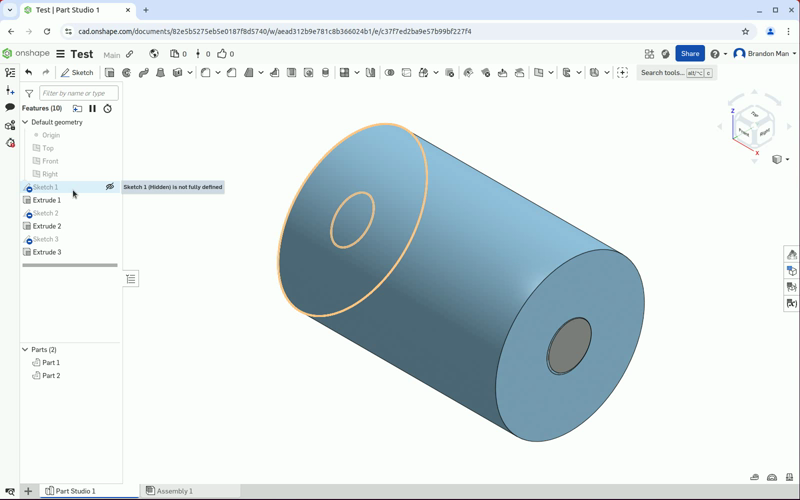
click(73, 189)